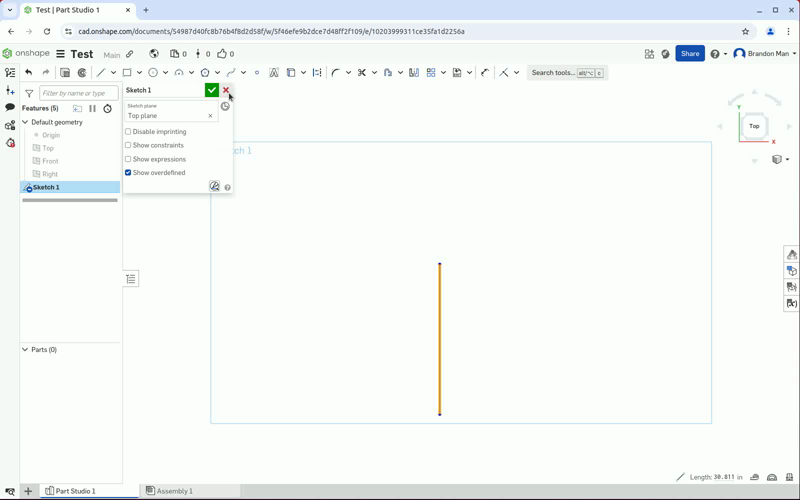
key(shift+h)
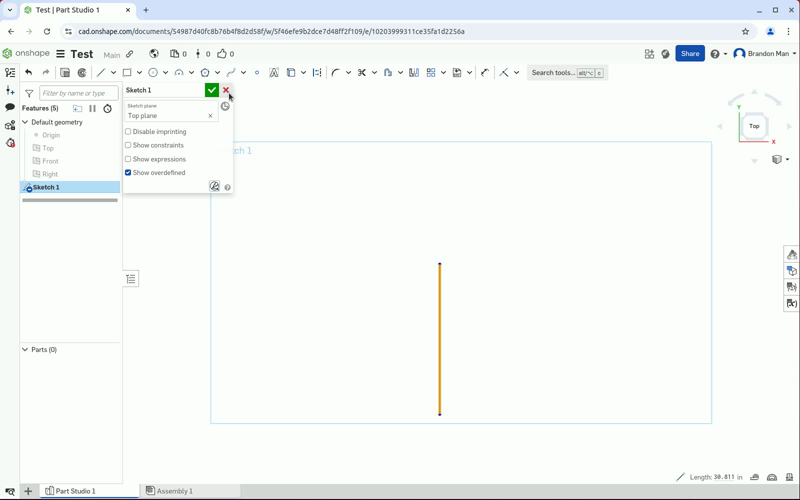
key(shift+s)
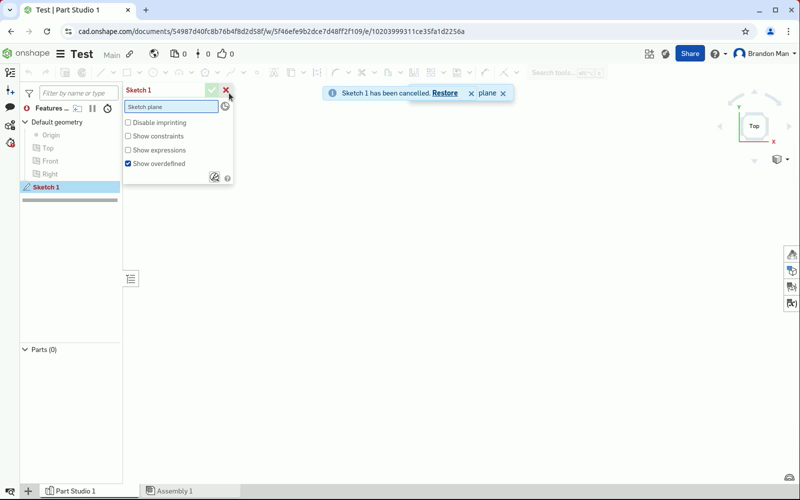
mouse_move(73, 150)
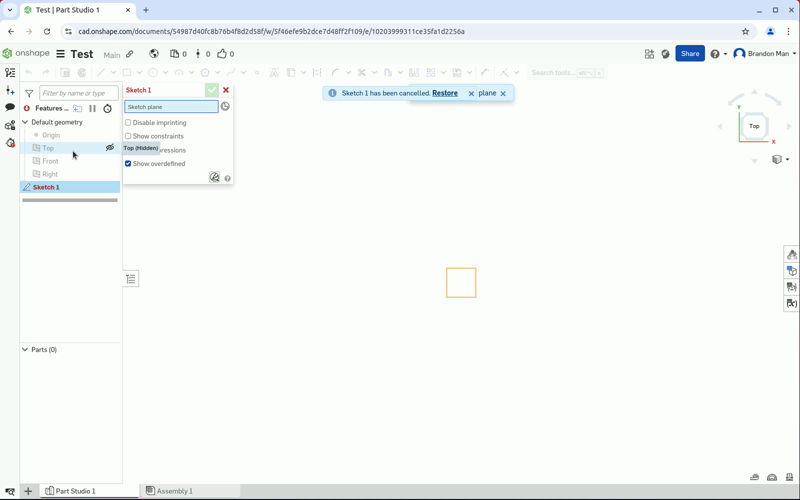
click(73, 150)
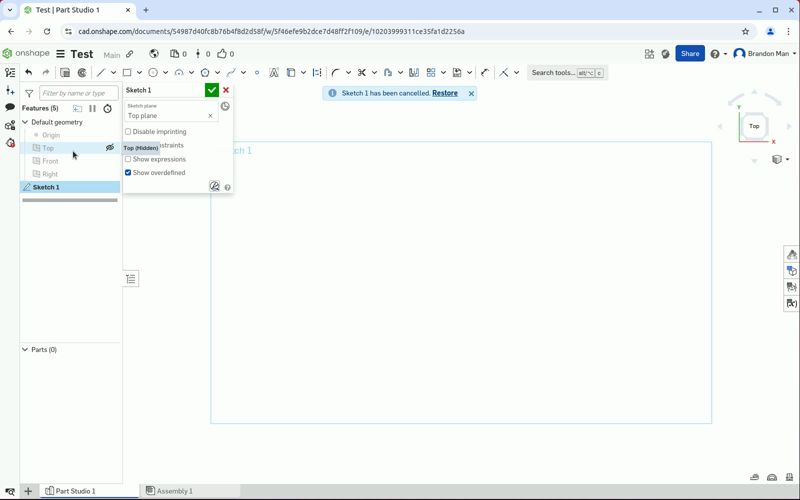
mouse_move(73, 352)
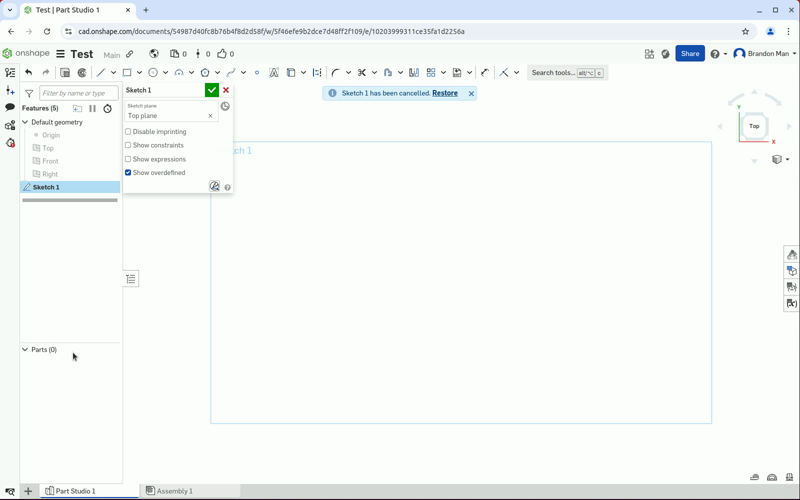
key(y)
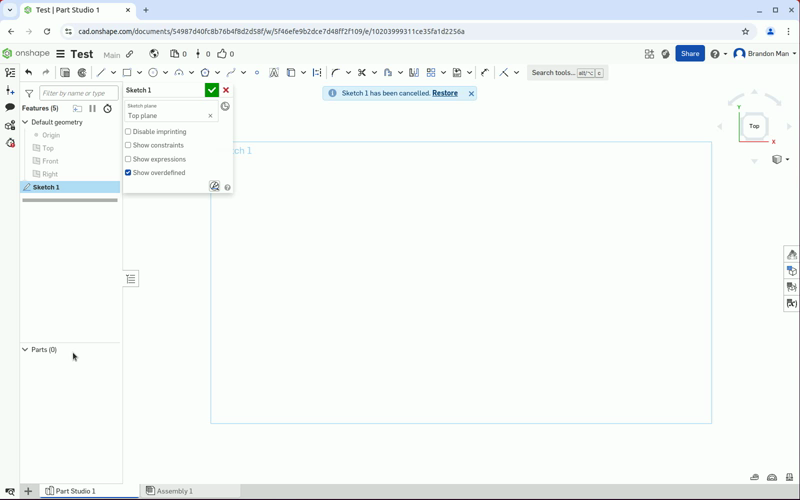
key(l)
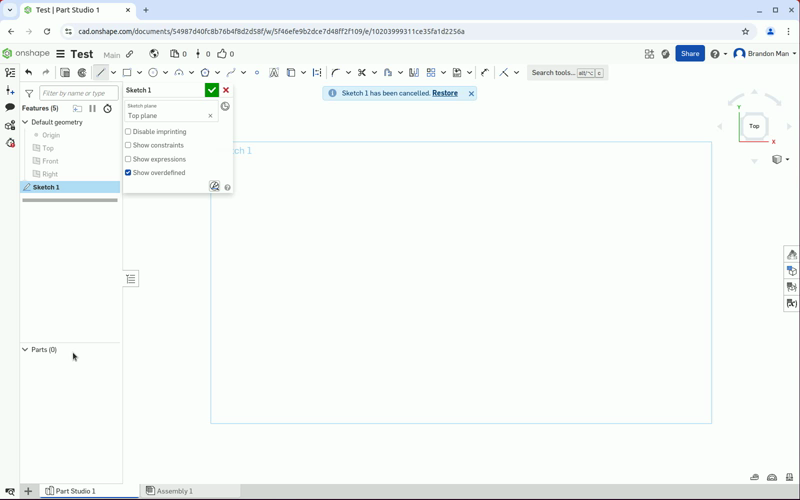
key_down(shift)
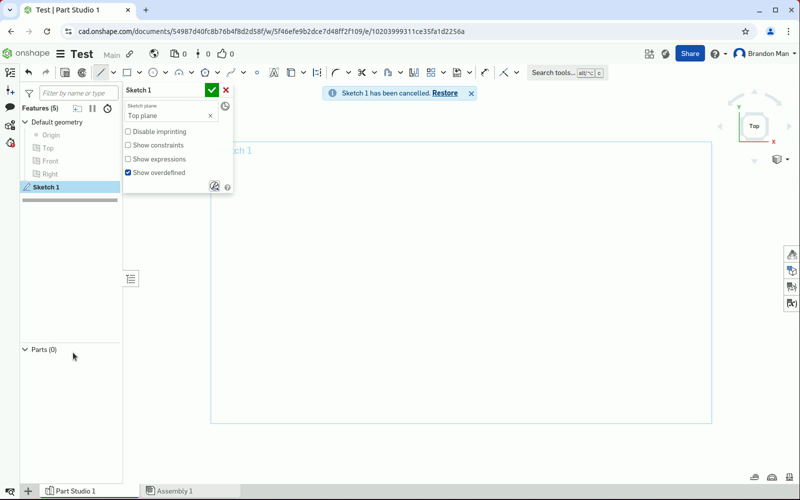
mouse_move(404, 339)
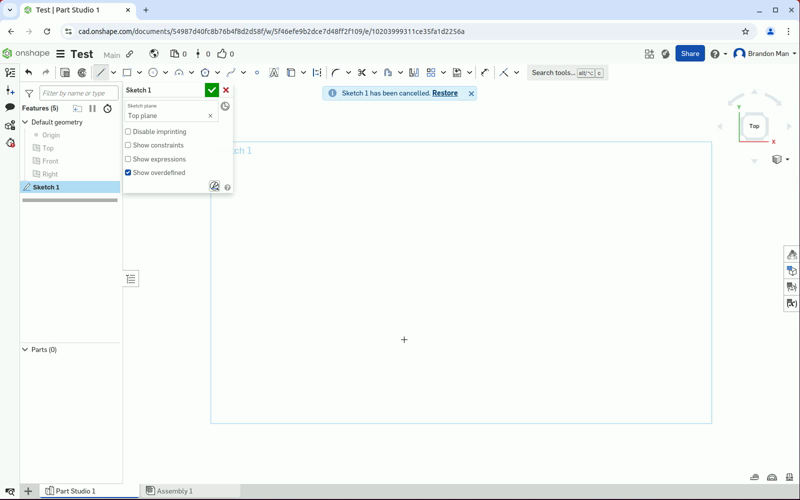
click(404, 339)
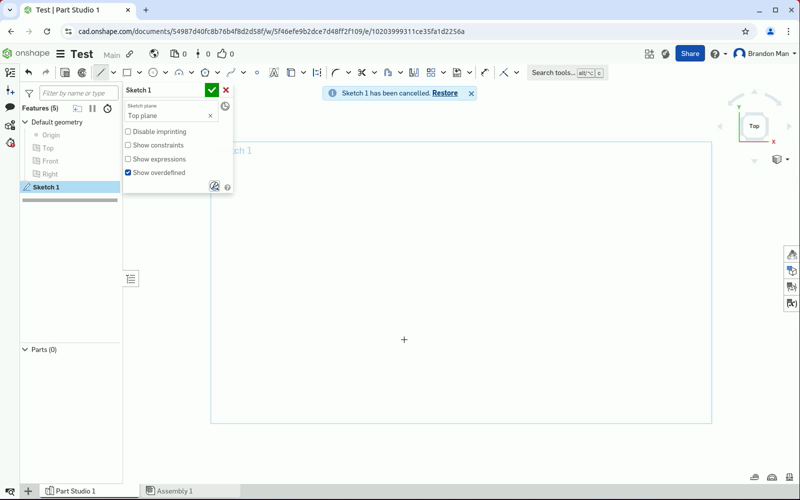
key_up(shift)
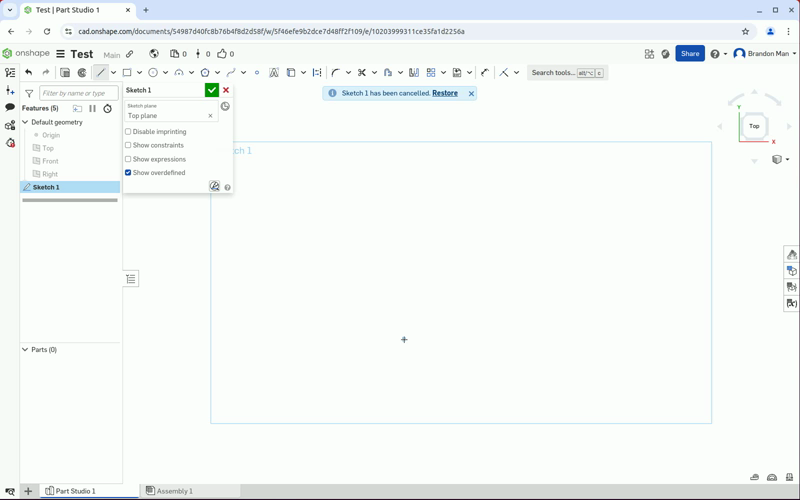
key_down(shift)
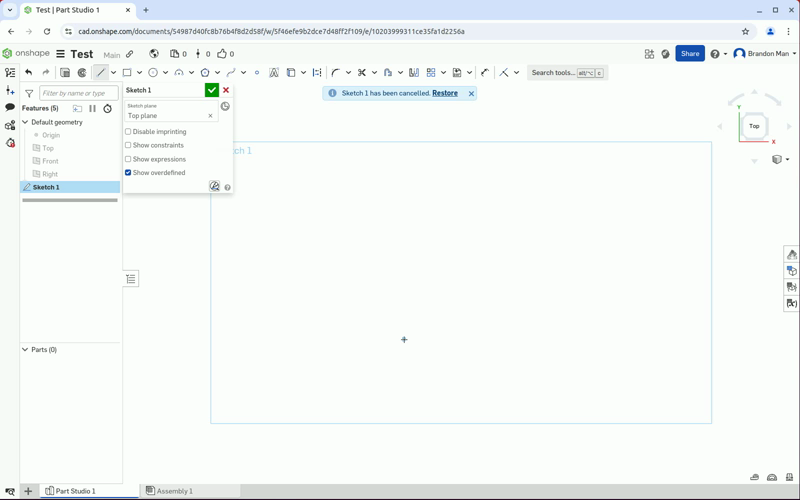
mouse_move(516, 339)
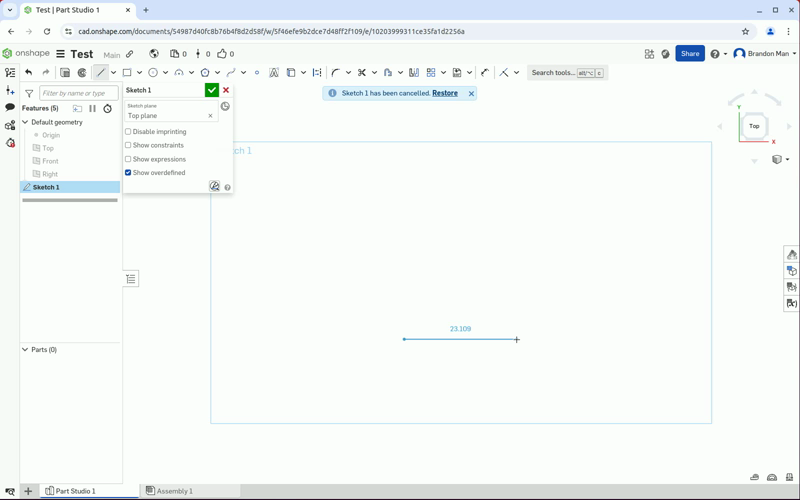
click(516, 339)
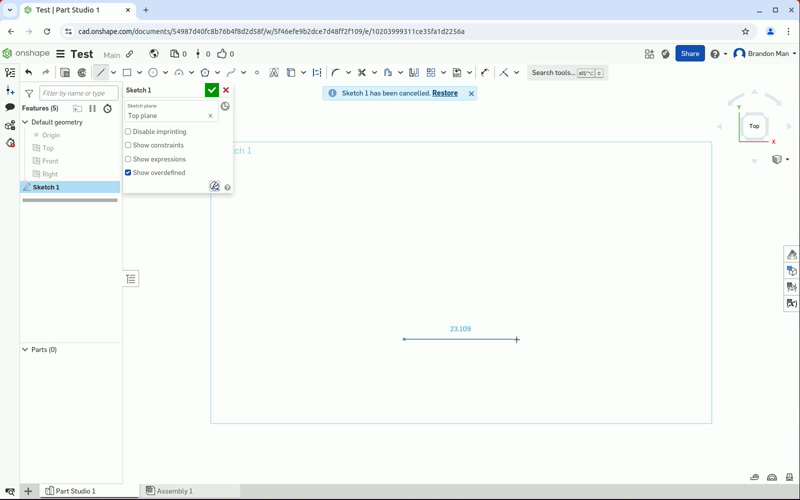
key_up(shift)
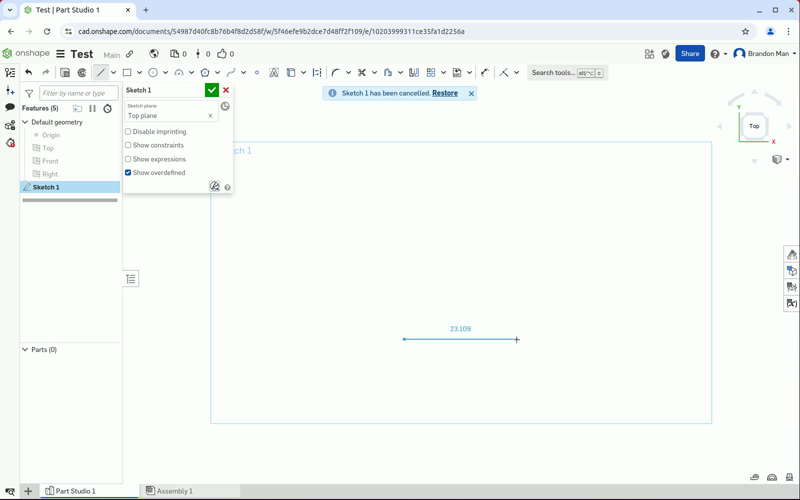
key_down(shift)
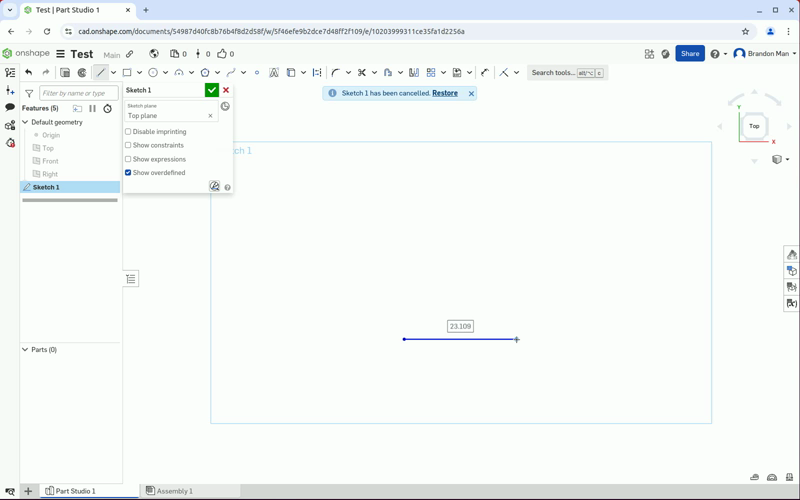
mouse_move(516, 226)
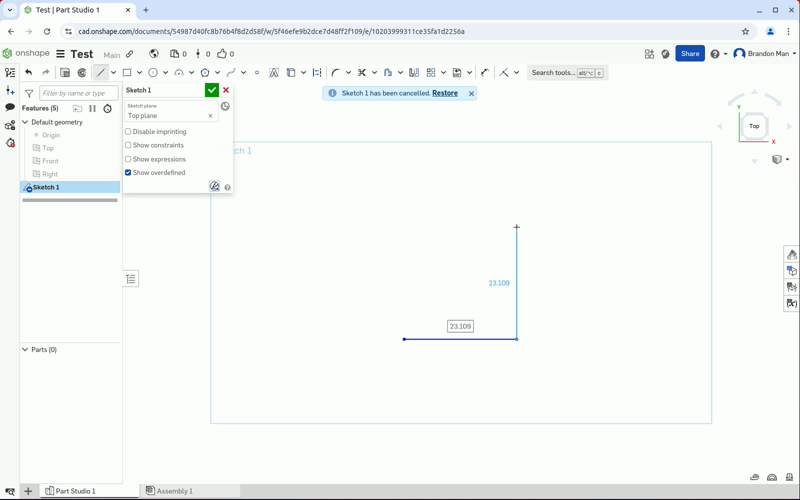
click(516, 226)
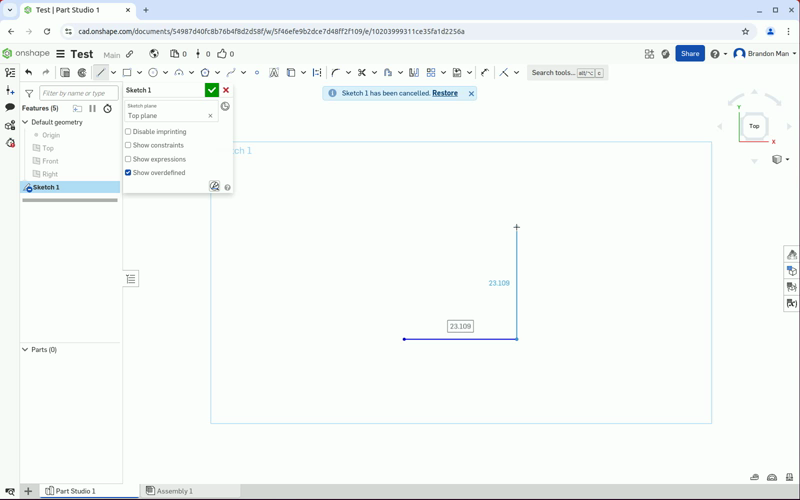
key_up(shift)
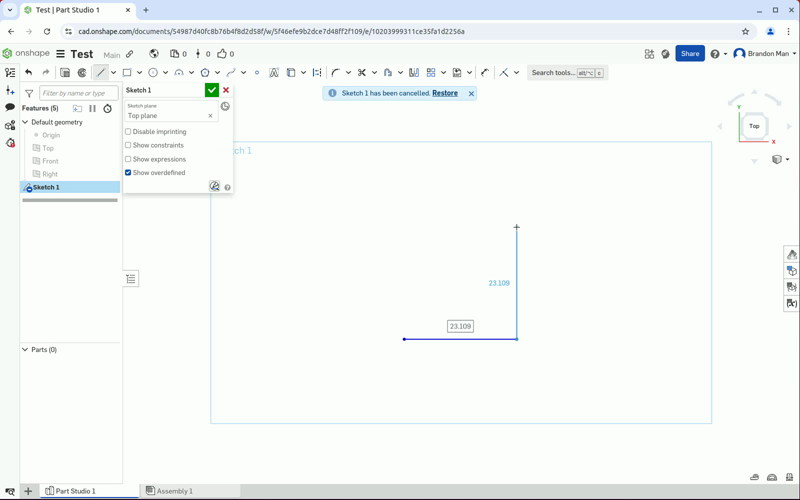
key_down(shift)
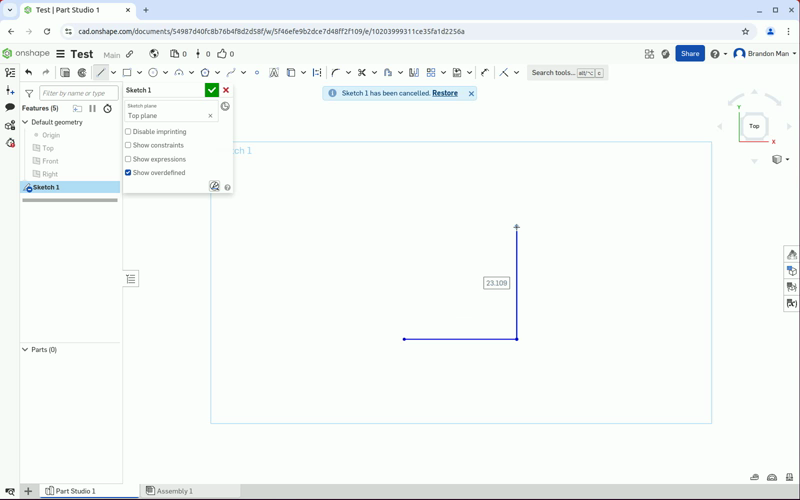
mouse_move(404, 226)
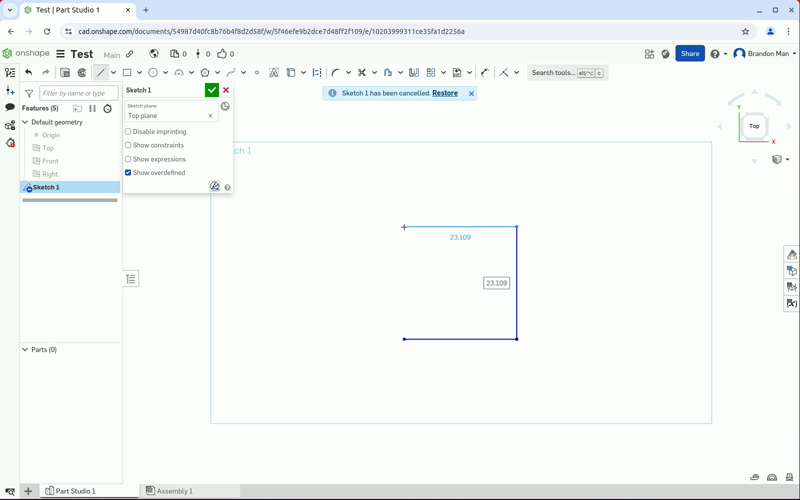
click(404, 226)
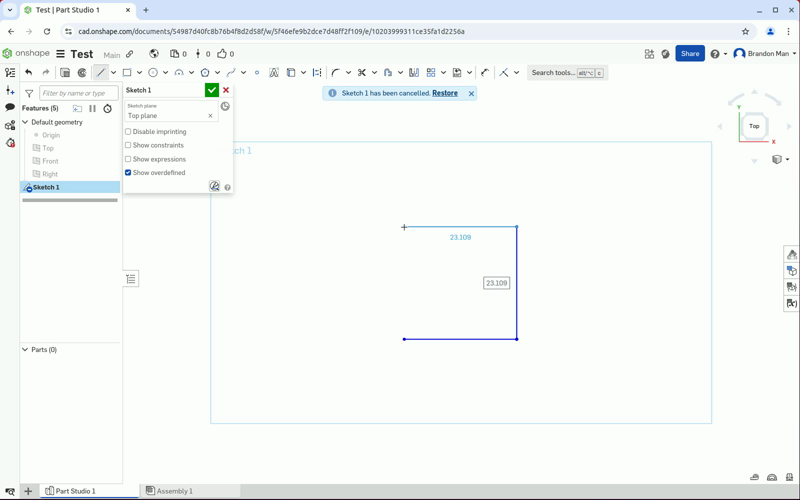
key_up(shift)
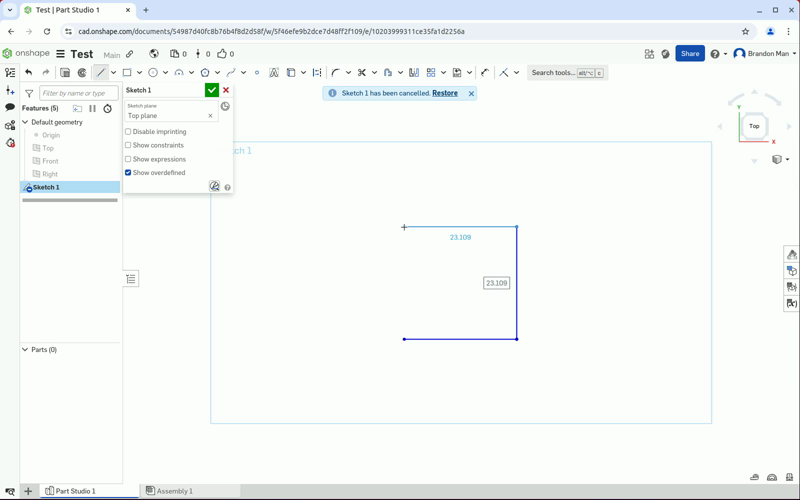
key_down(shift)
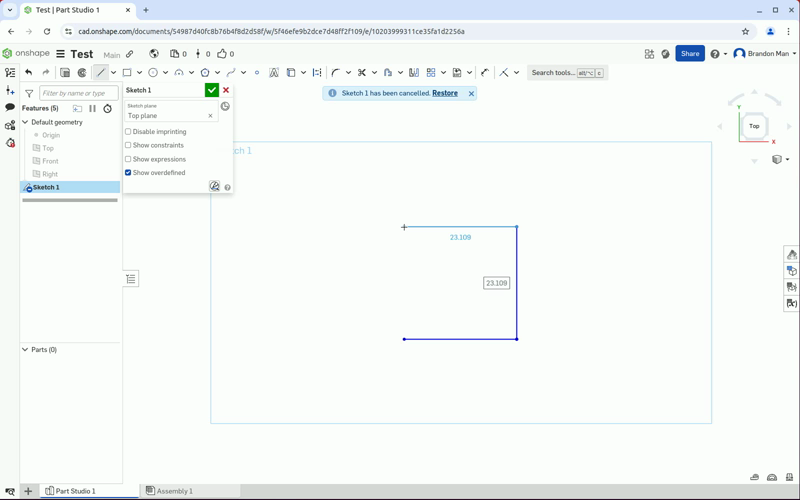
mouse_move(404, 339)
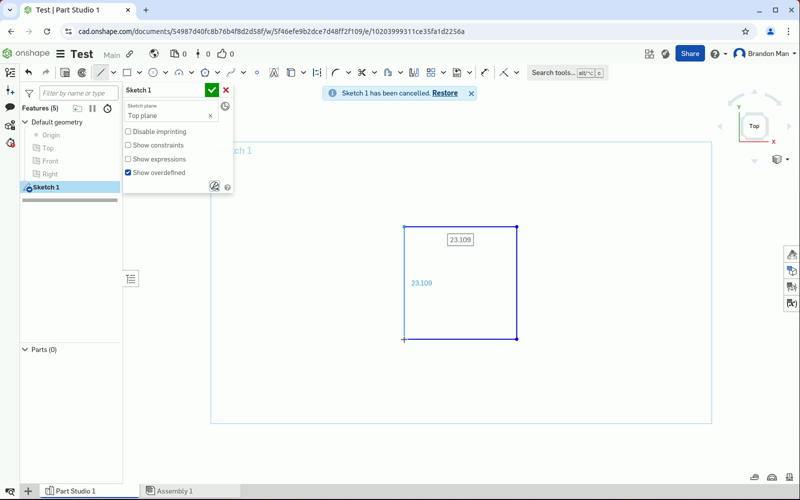
key_up(shift)
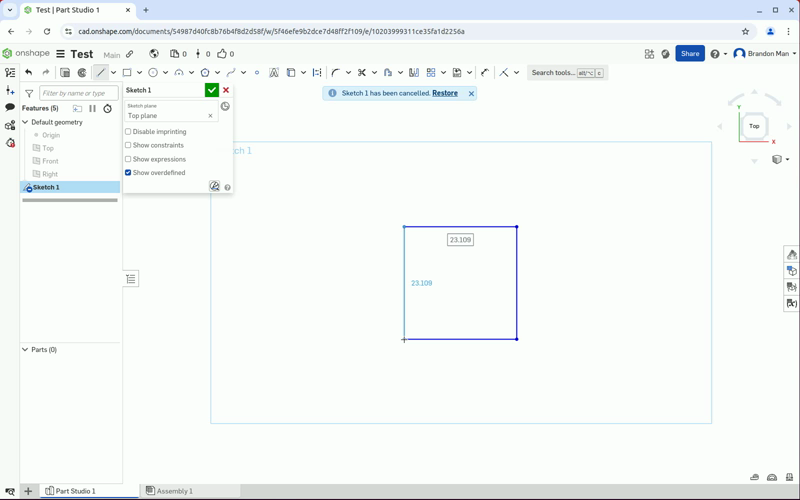
click(404, 339)
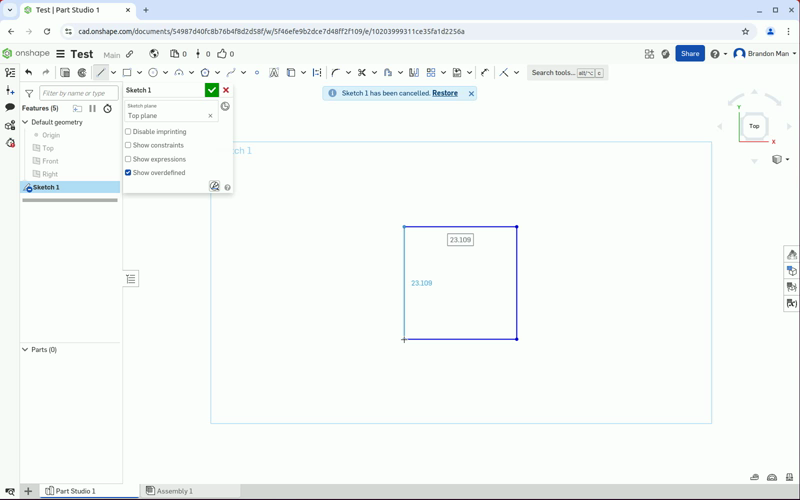
key(esc)
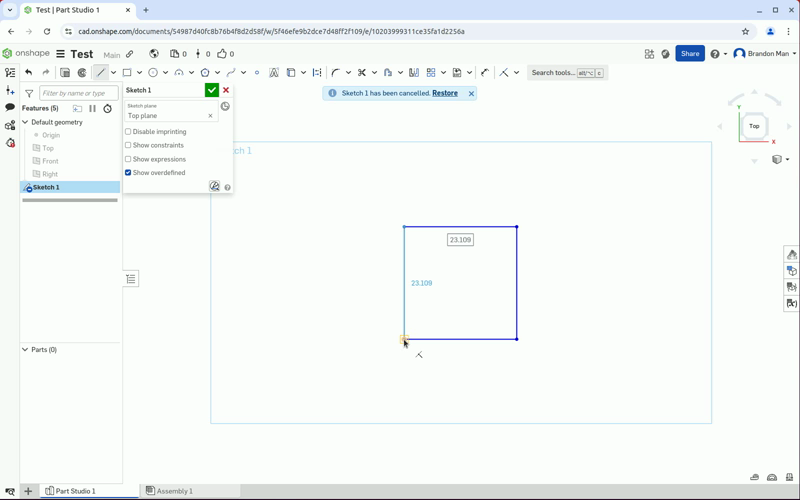
mouse_move(431, 246)
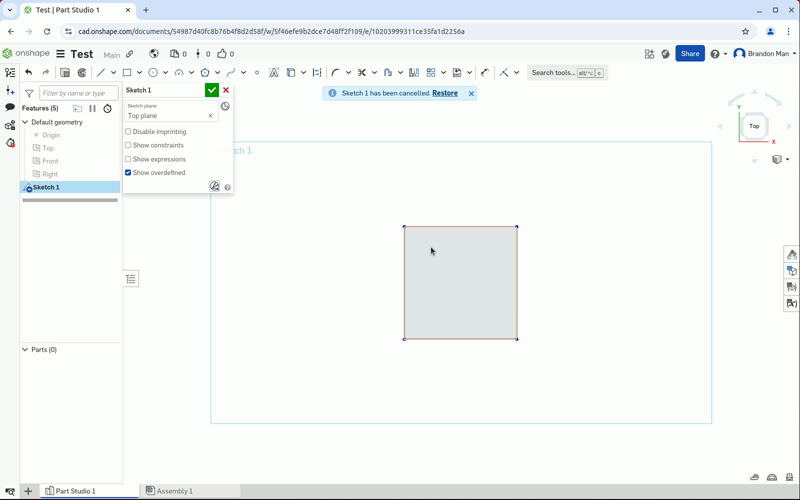
click(431, 246)
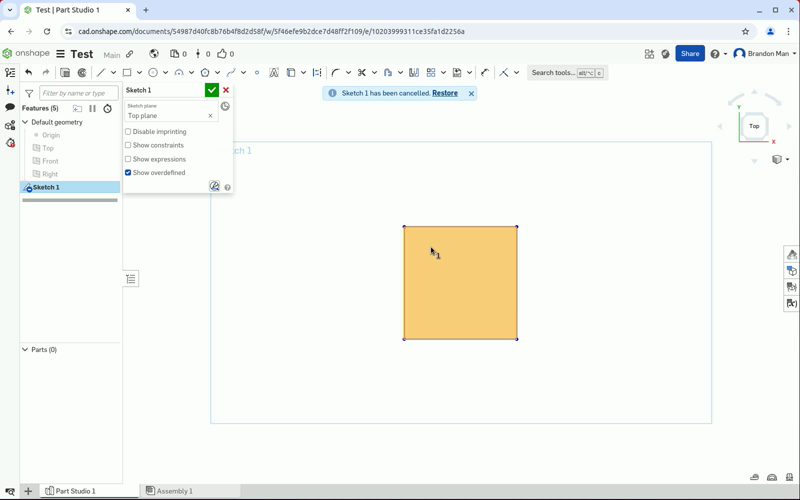
mouse_move(73, 352)
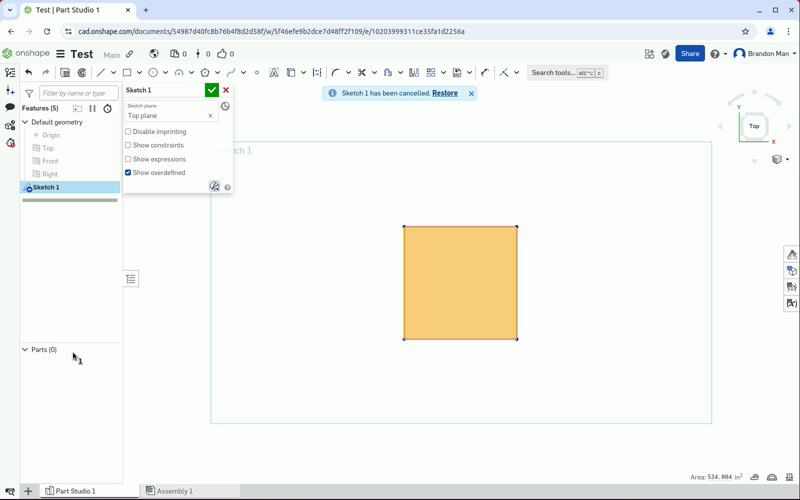
key(shift+y)
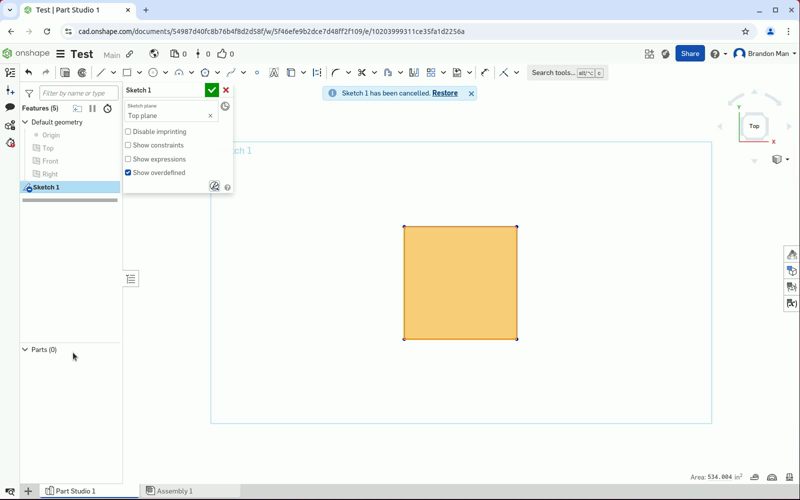
key(shift+e)
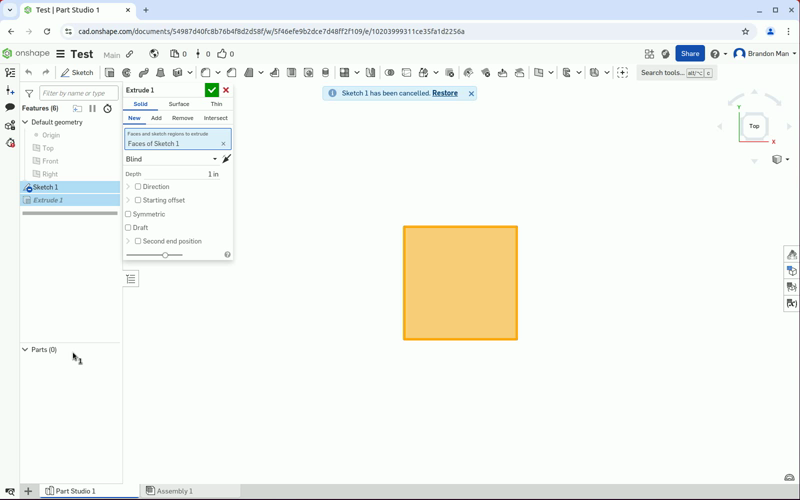
mouse_move(143, 106)
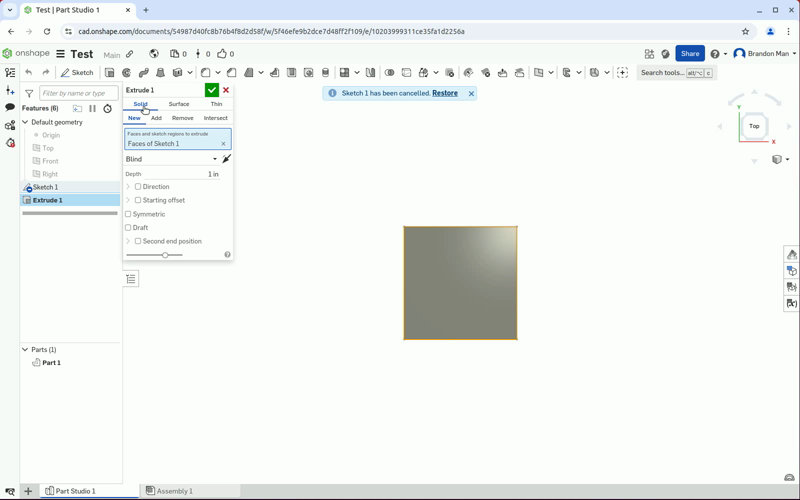
click(143, 106)
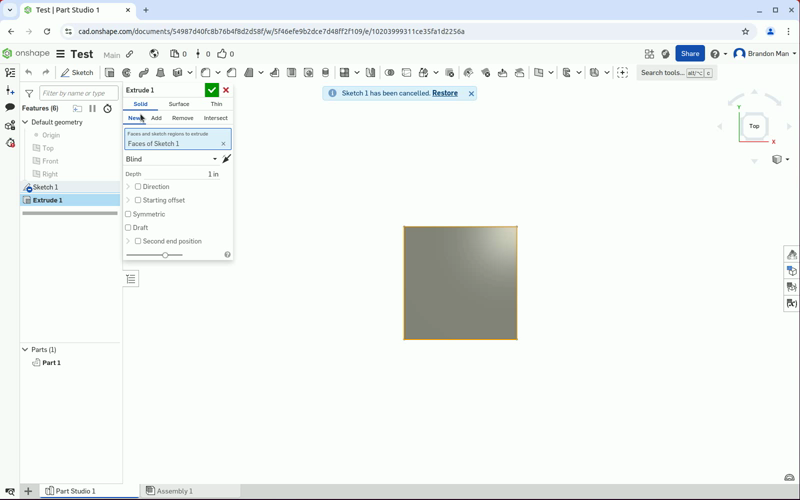
mouse_move(137, 120)
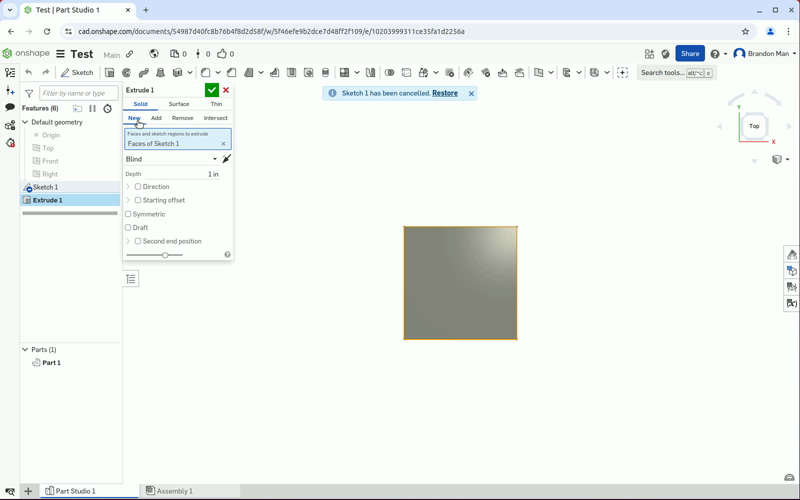
click(137, 120)
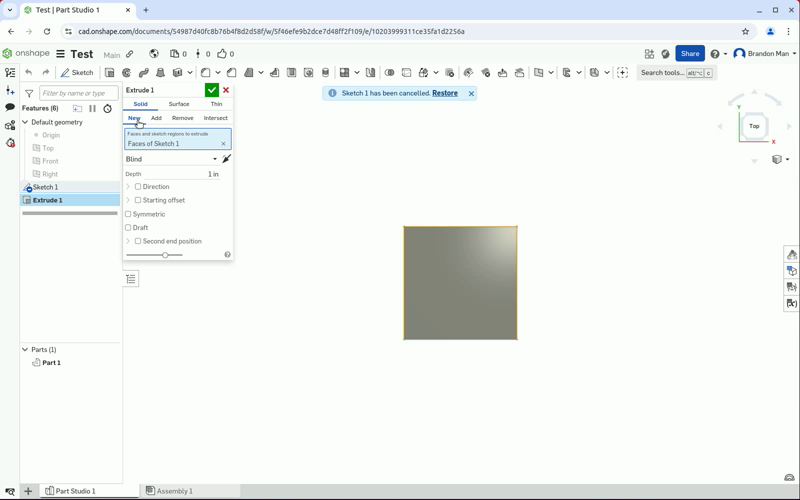
key(tab, 4)
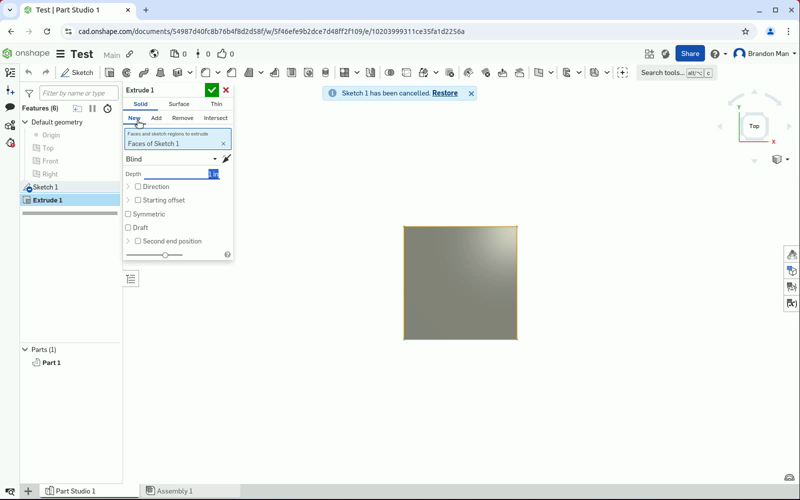
text(23.108)
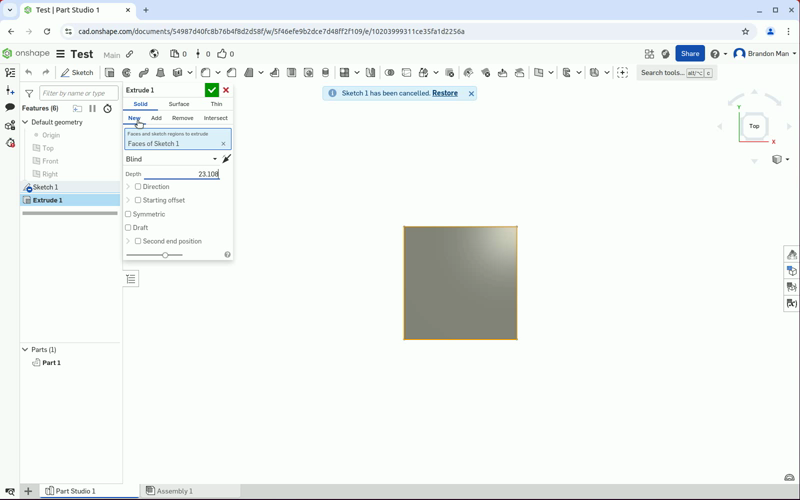
key(enter)
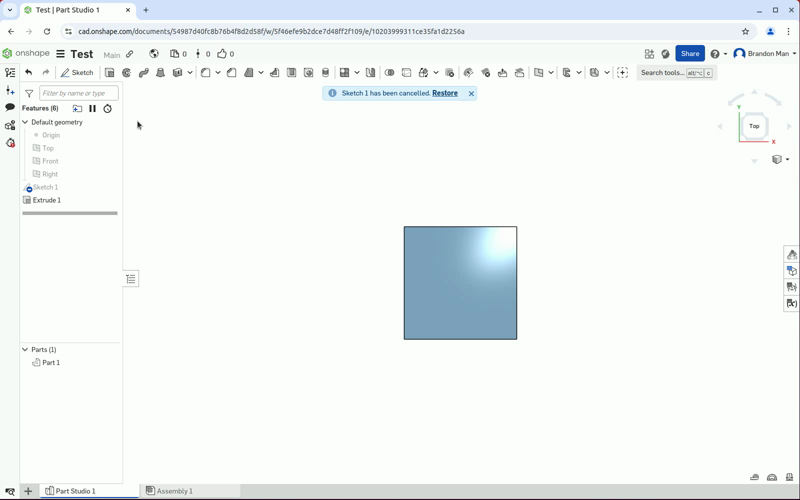
key(shift+h)
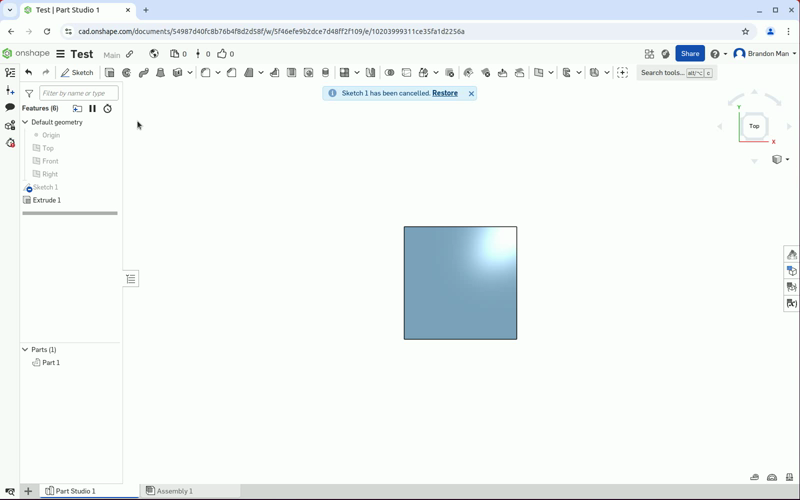
key(shift+h)
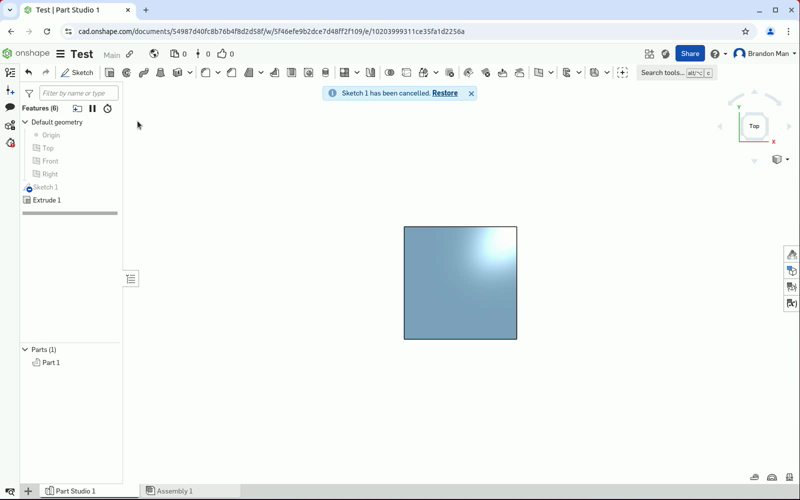
mouse_move(73, 189)
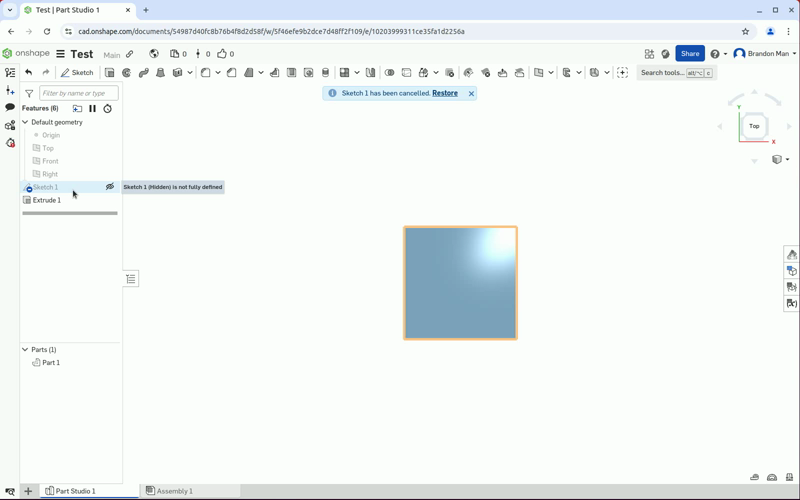
click(73, 189)
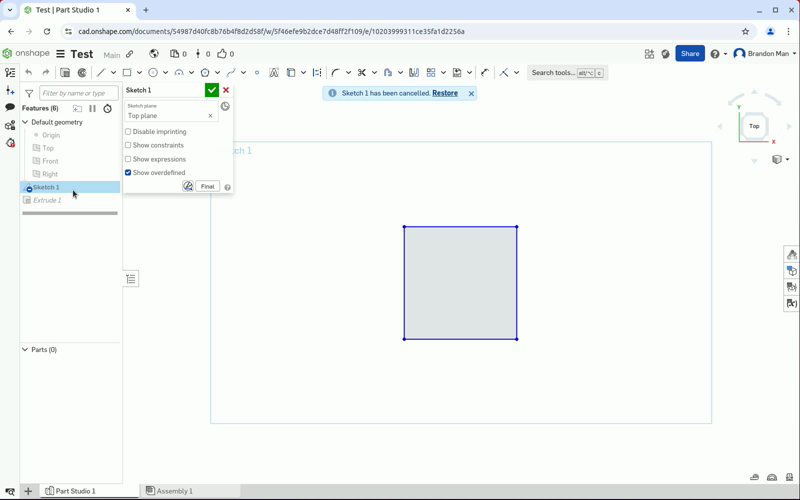
mouse_move(229, 92)
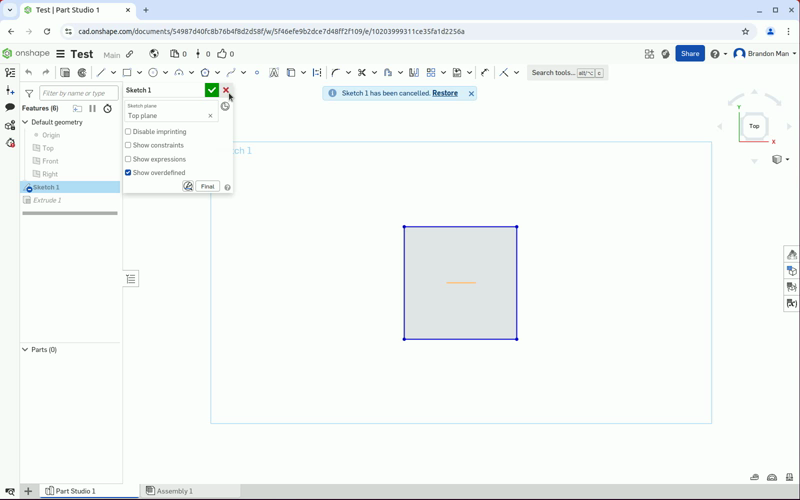
click(229, 92)
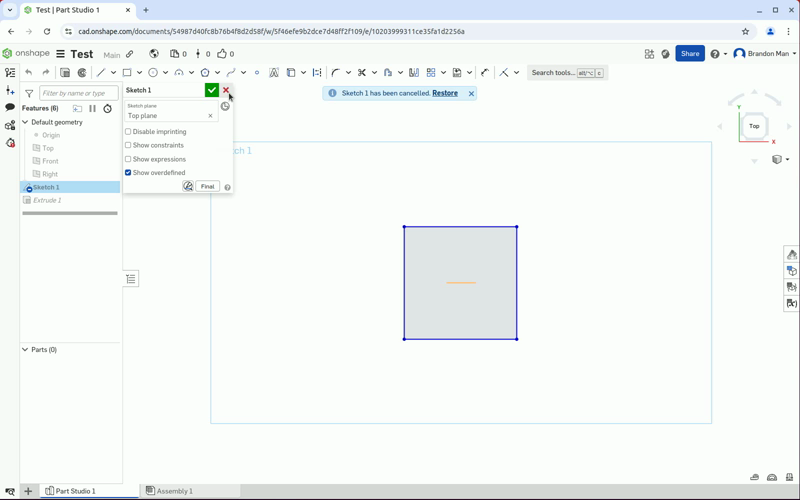
key(shift+s)
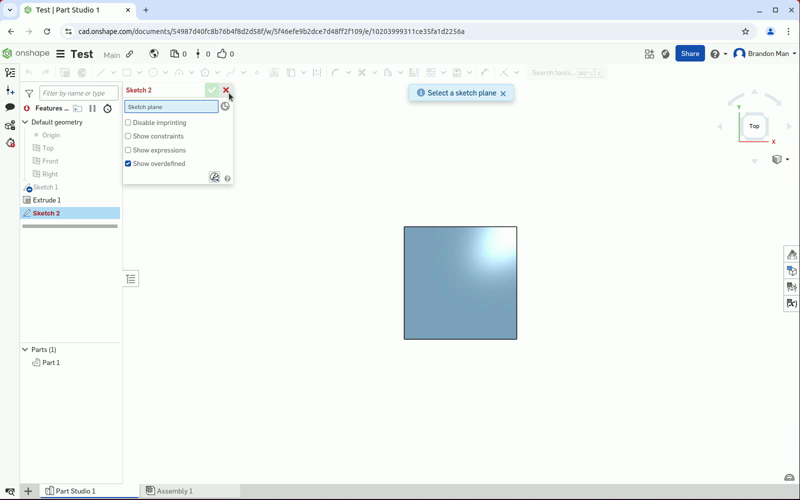
mouse_move(73, 150)
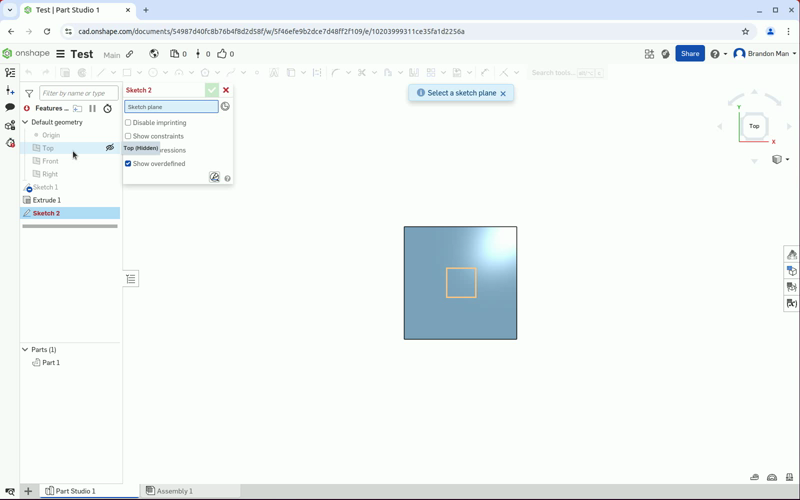
click(73, 150)
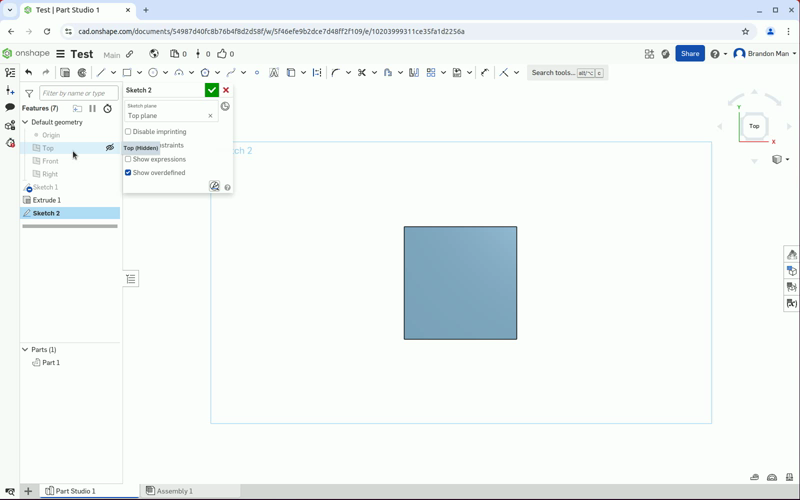
mouse_move(73, 352)
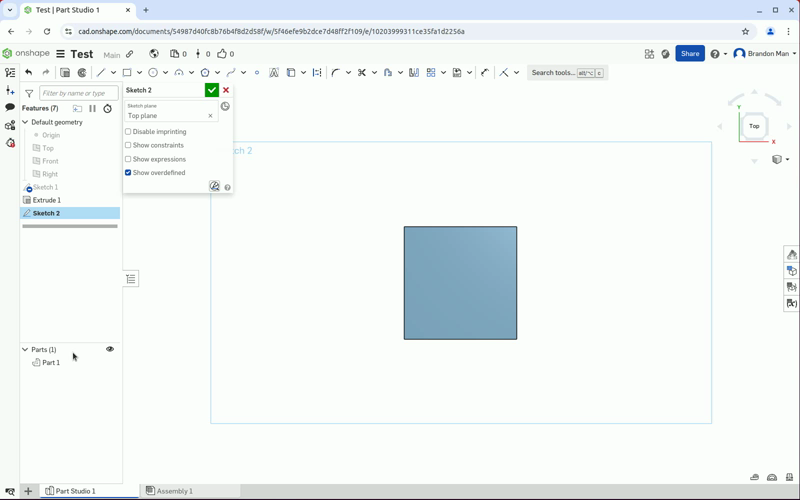
key(y)
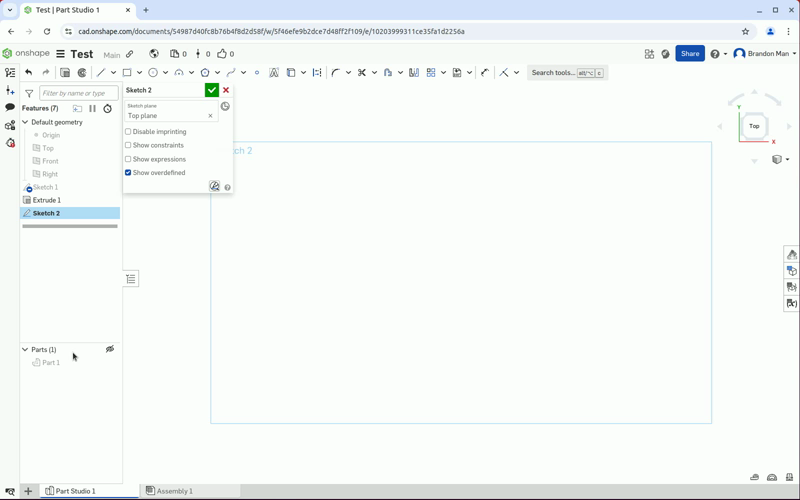
key(l)
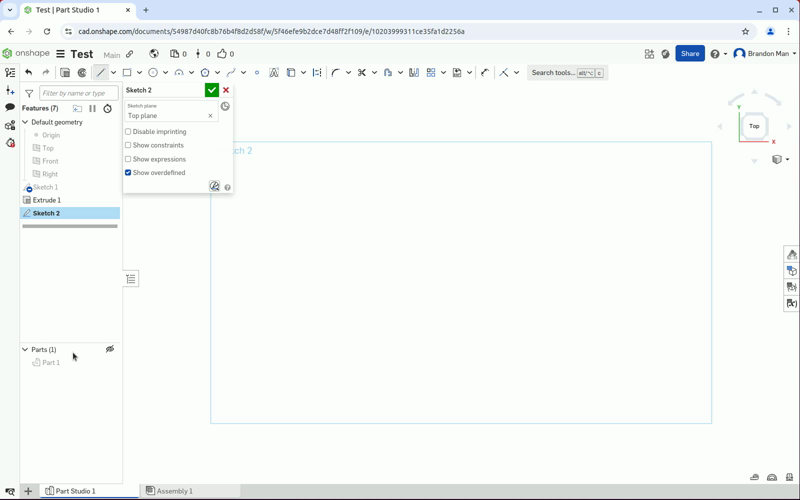
key_down(shift)
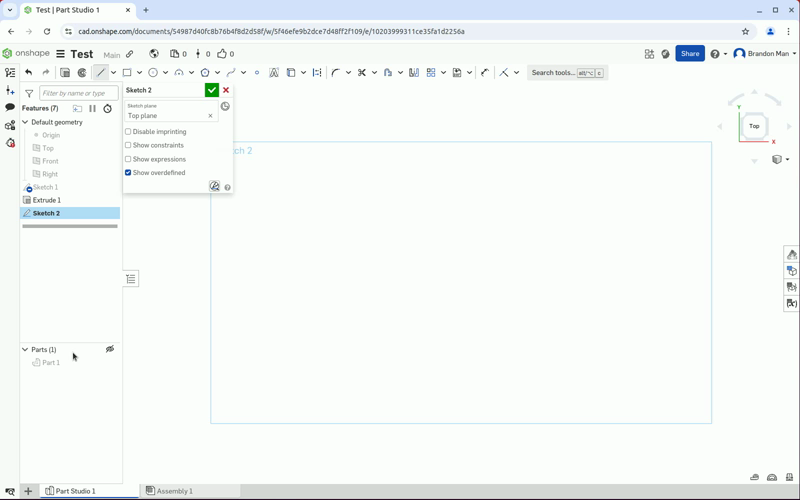
mouse_move(404, 339)
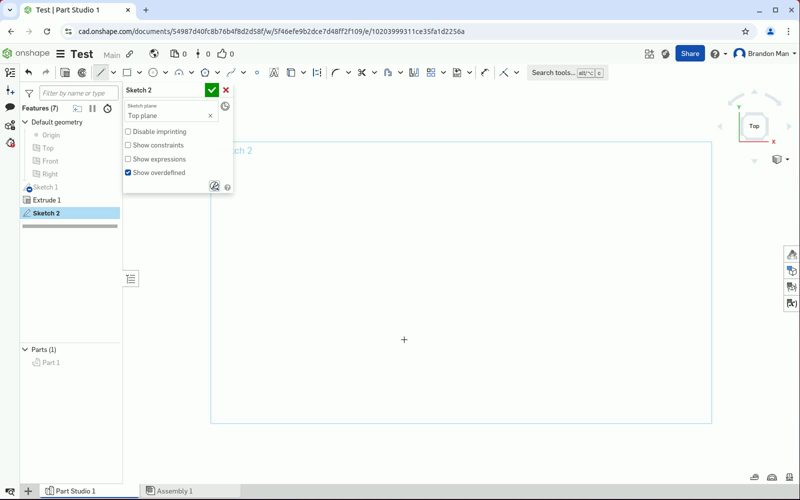
click(404, 339)
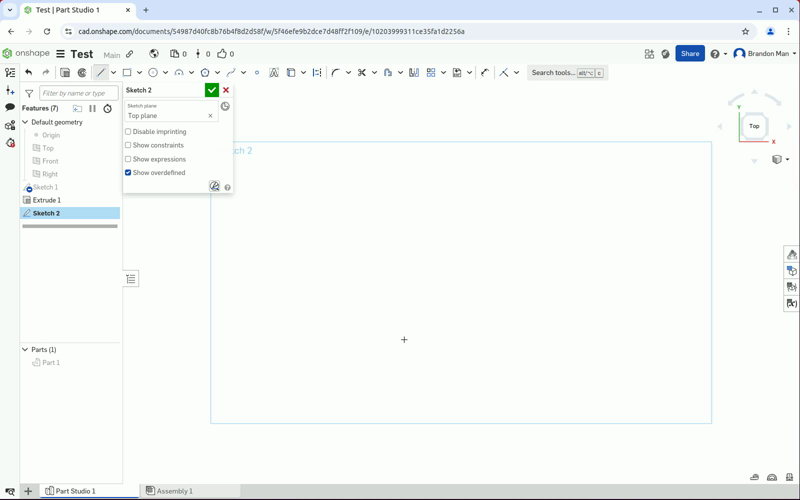
key_up(shift)
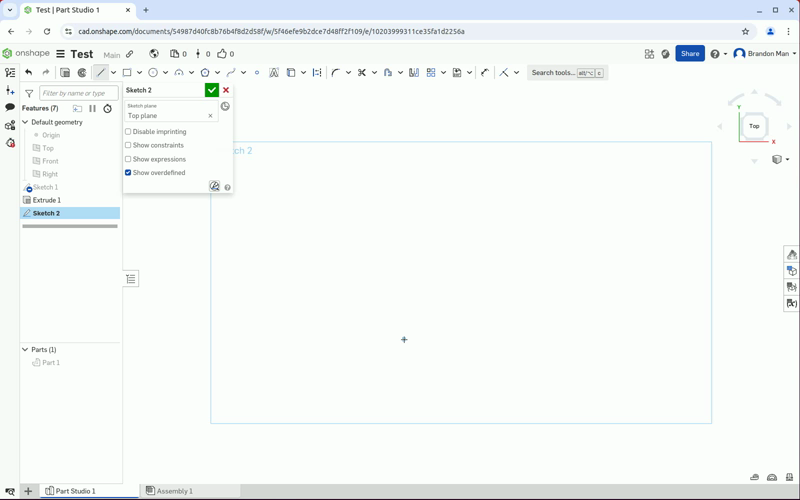
key_down(shift)
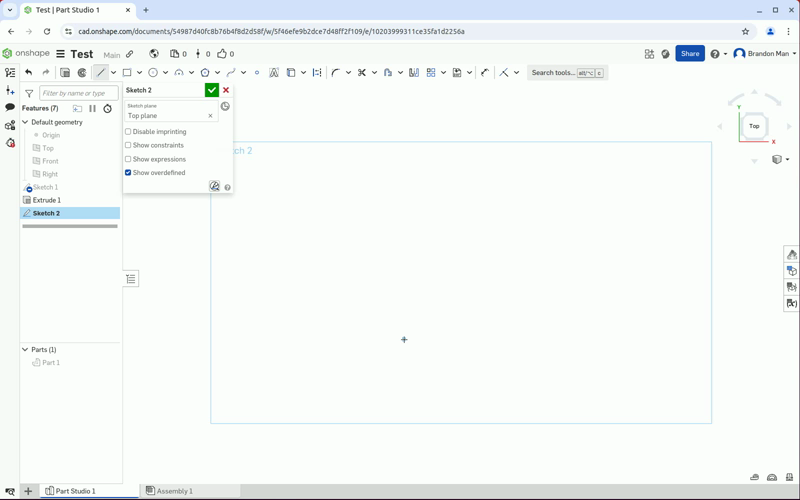
mouse_move(516, 339)
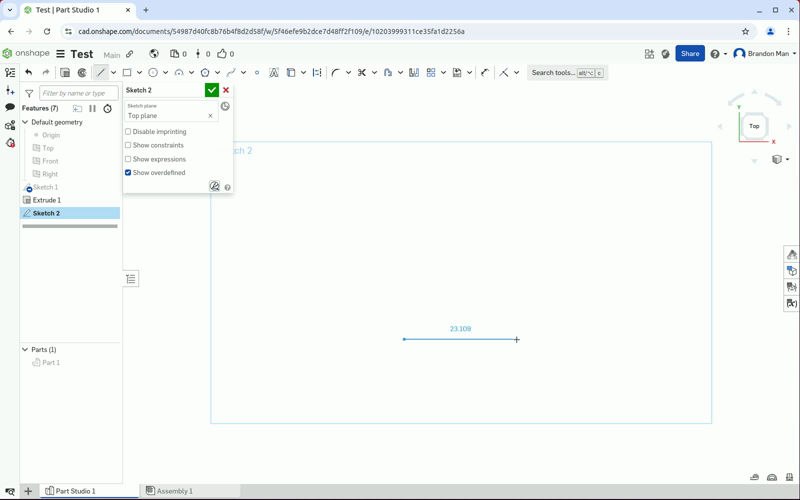
click(516, 339)
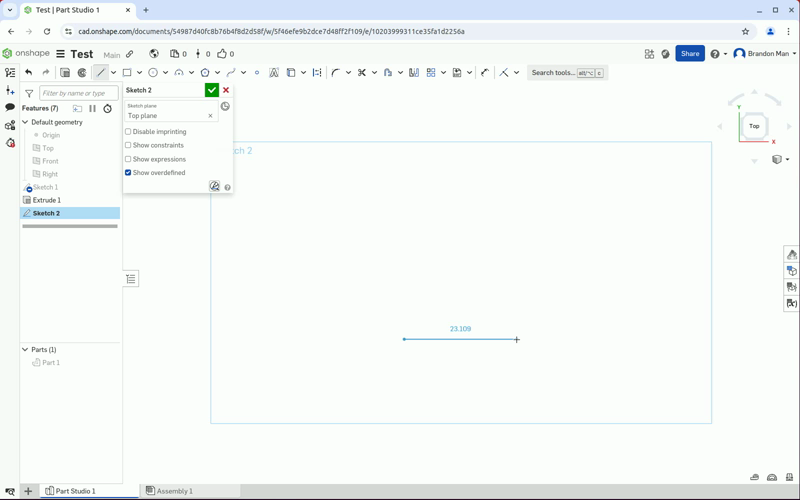
key_up(shift)
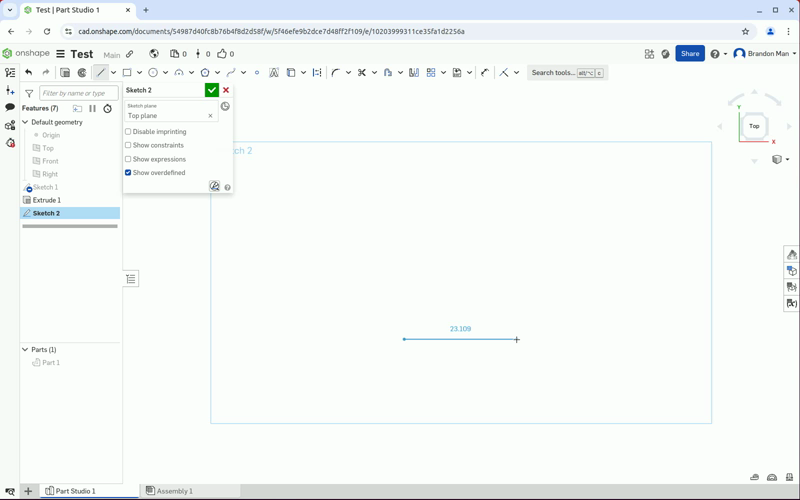
key_down(shift)
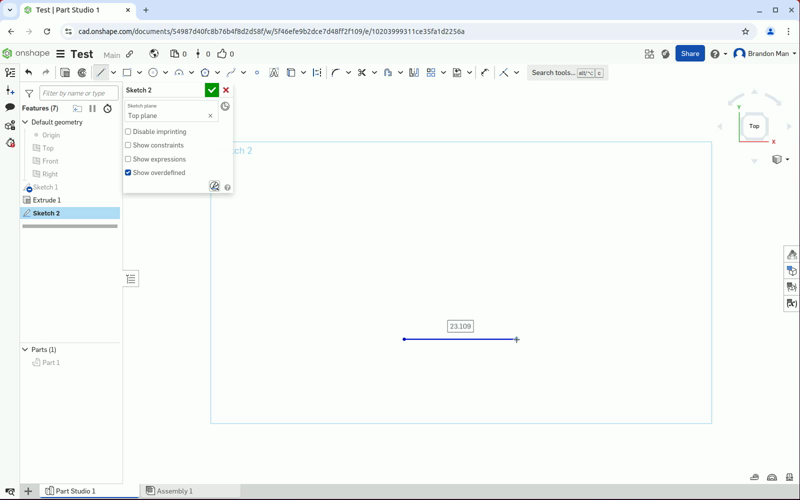
mouse_move(516, 226)
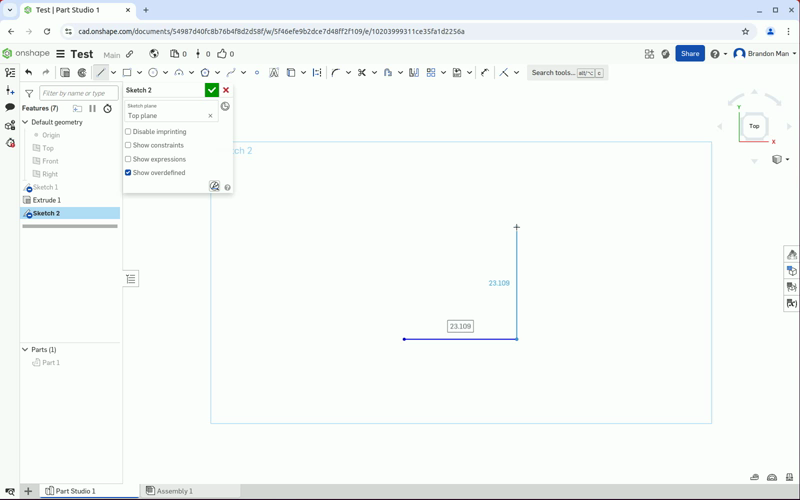
click(516, 226)
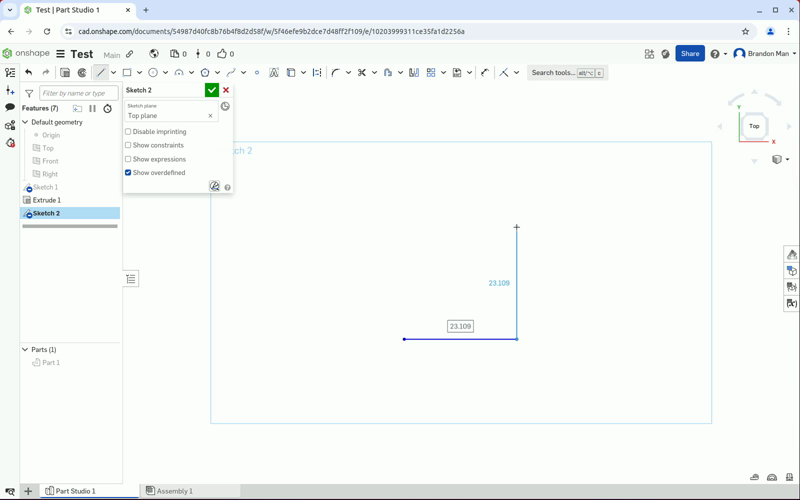
key_up(shift)
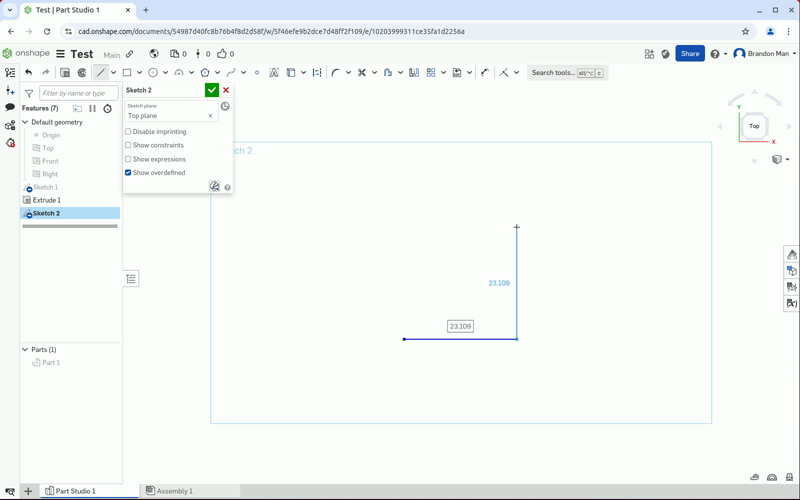
key_down(shift)
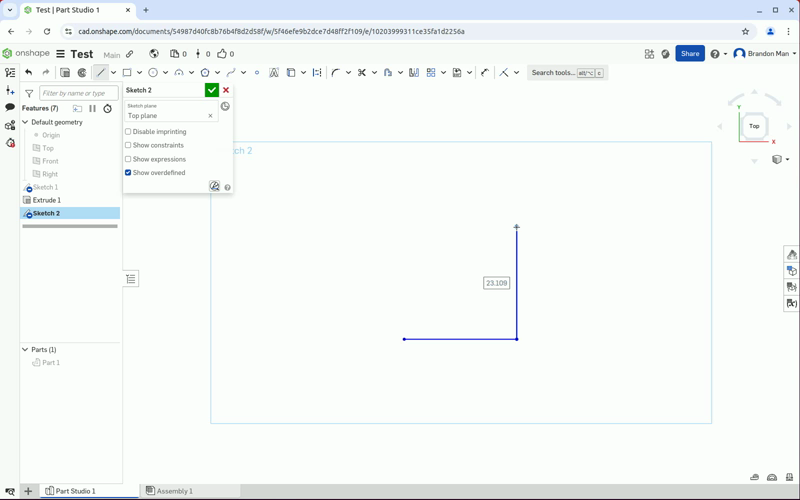
mouse_move(404, 226)
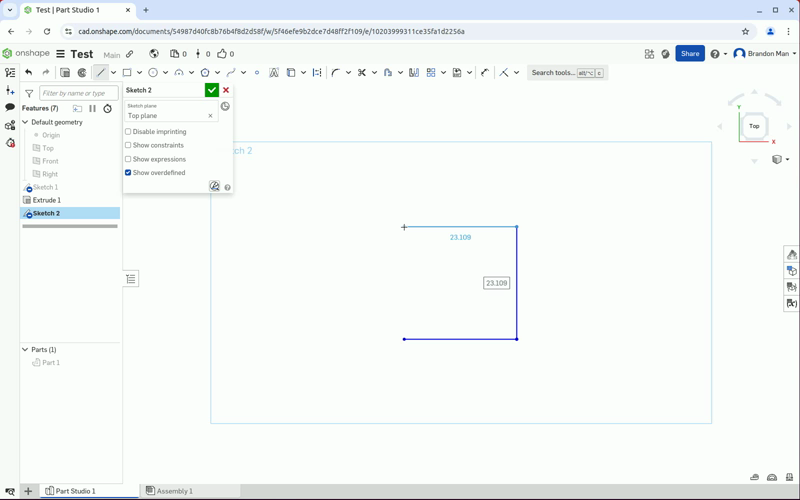
click(404, 226)
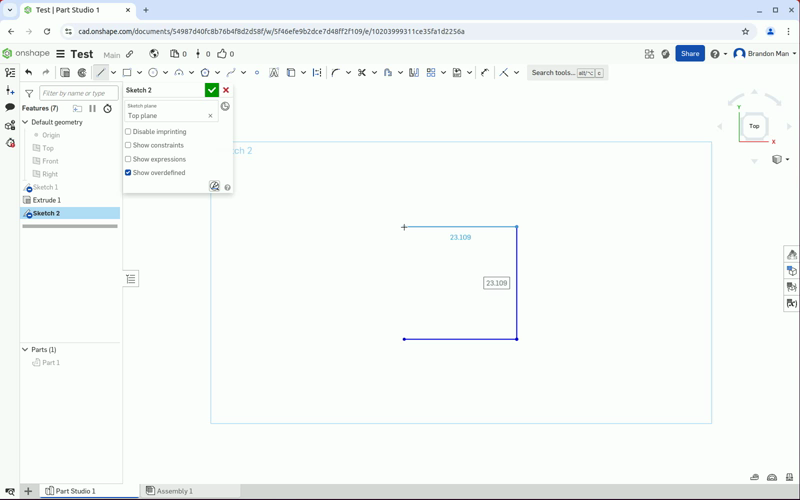
key_up(shift)
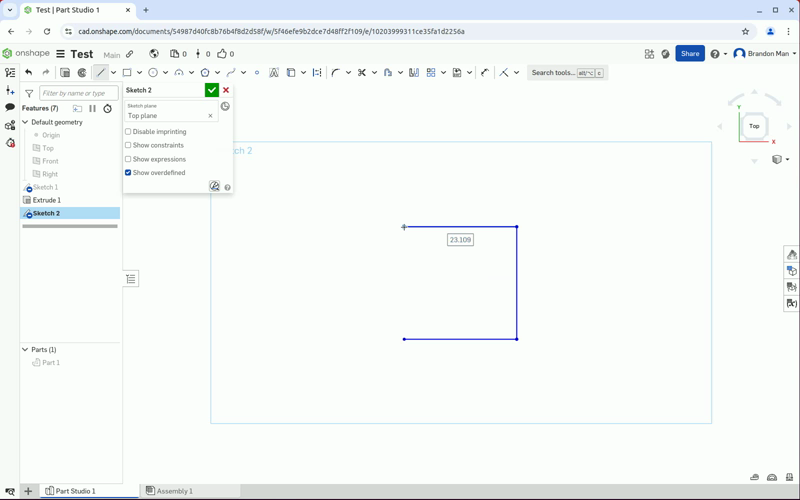
key_down(shift)
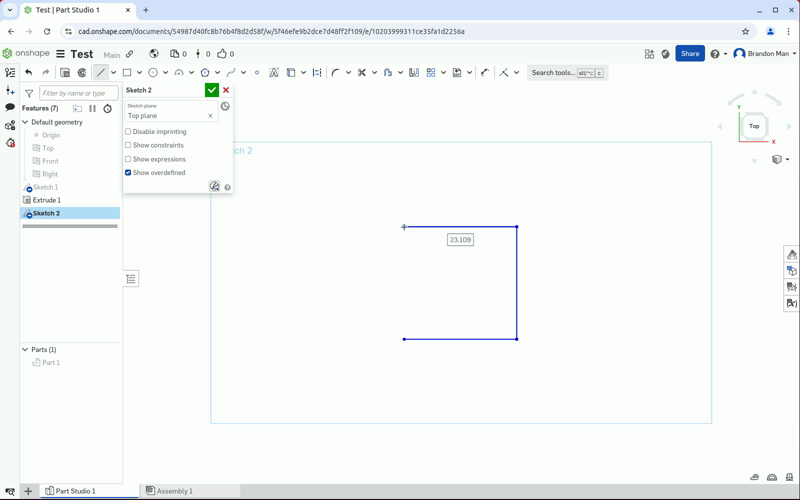
mouse_move(404, 339)
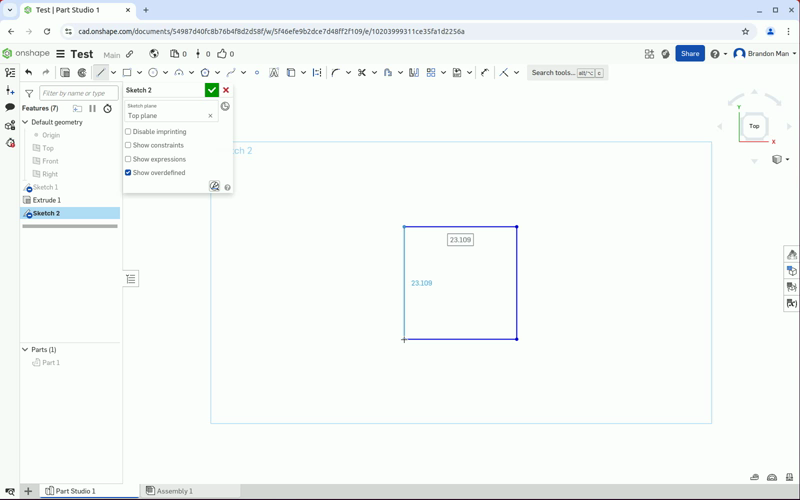
key_up(shift)
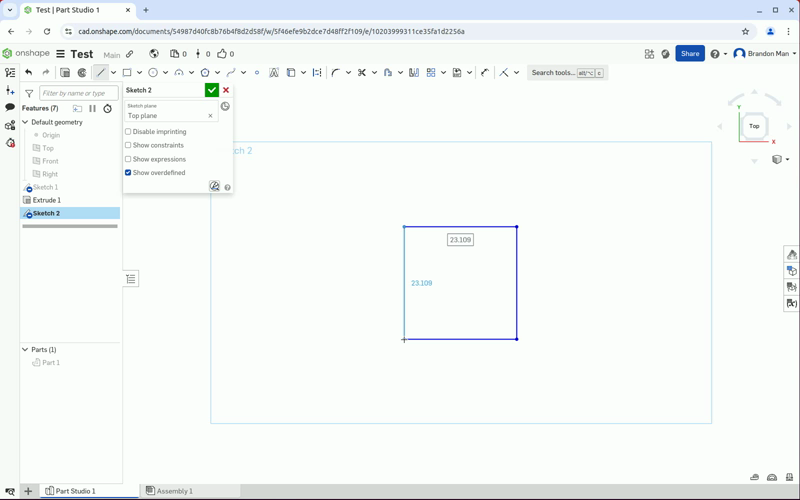
click(404, 339)
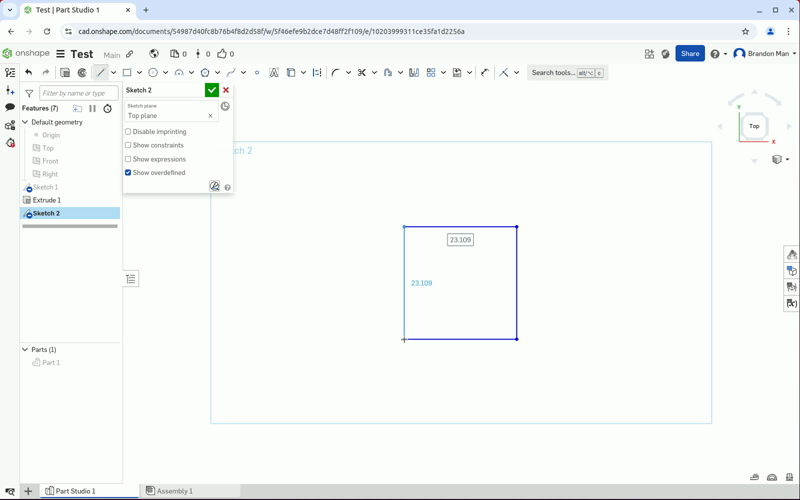
key(esc)
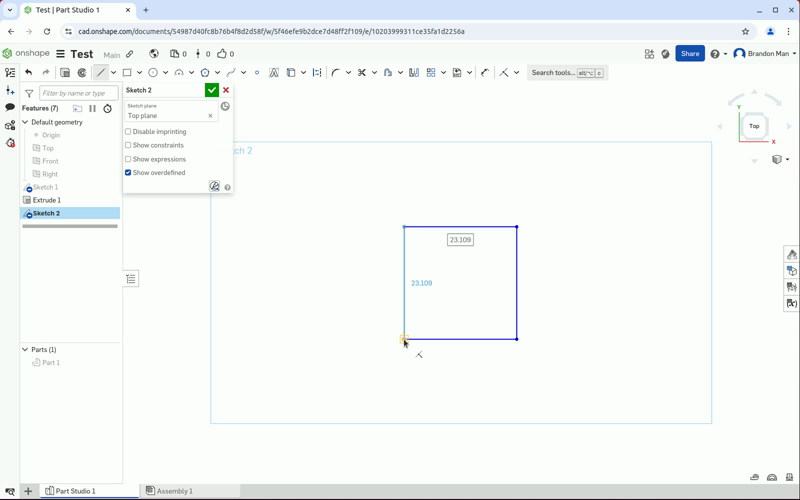
mouse_move(471, 277)
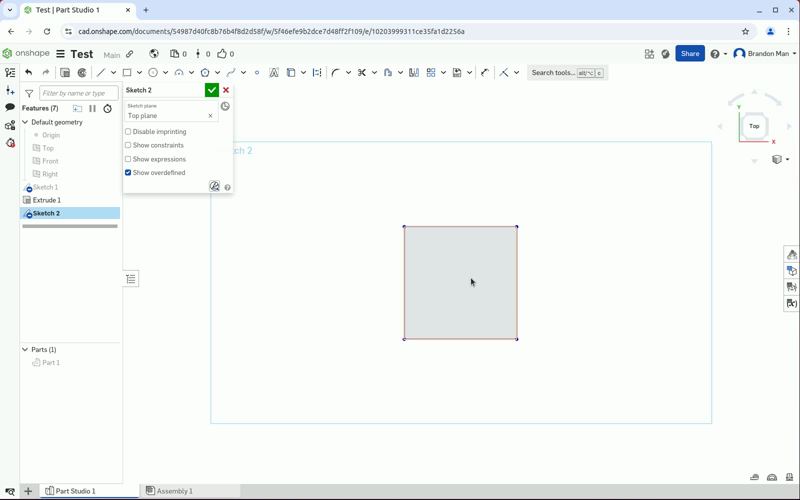
click(471, 277)
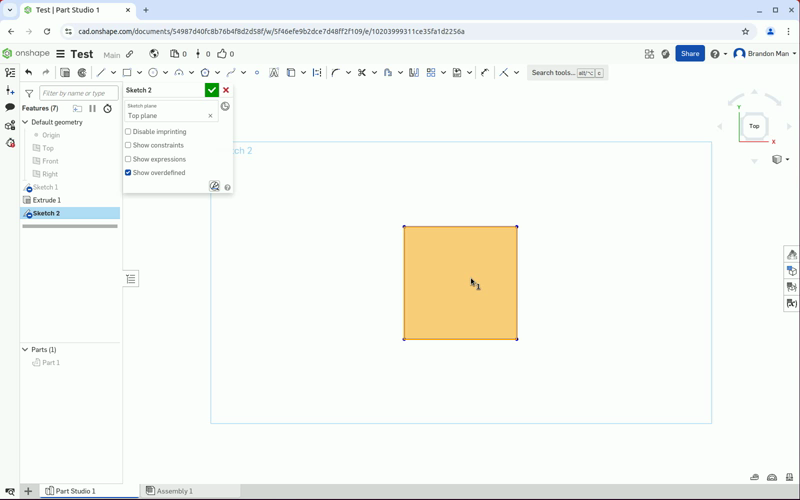
mouse_move(73, 352)
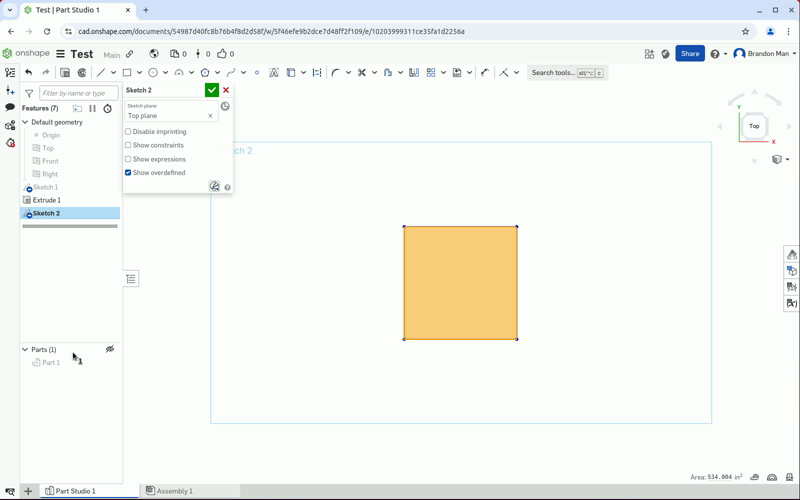
key(shift+y)
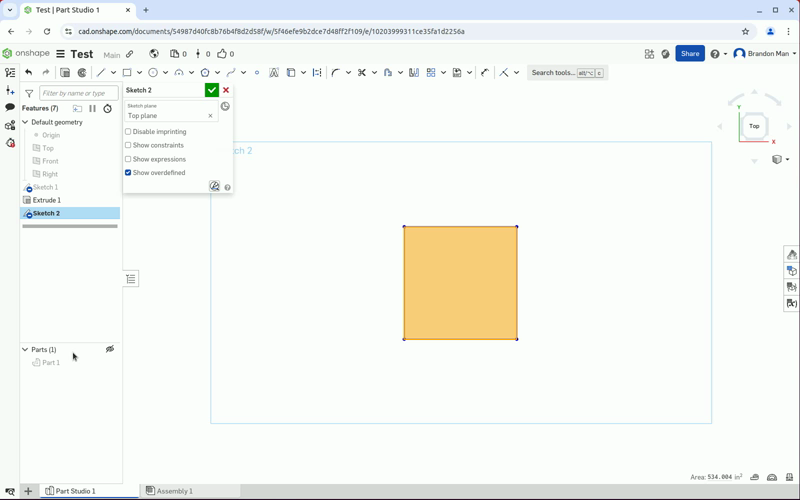
key(shift+e)
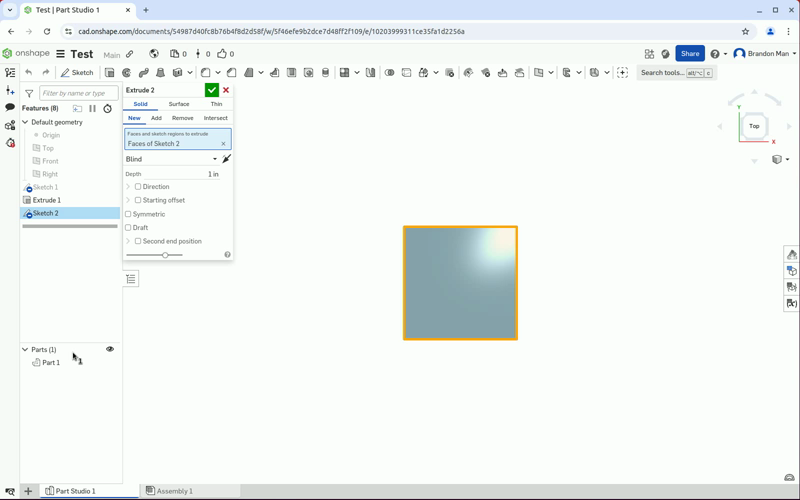
mouse_move(143, 106)
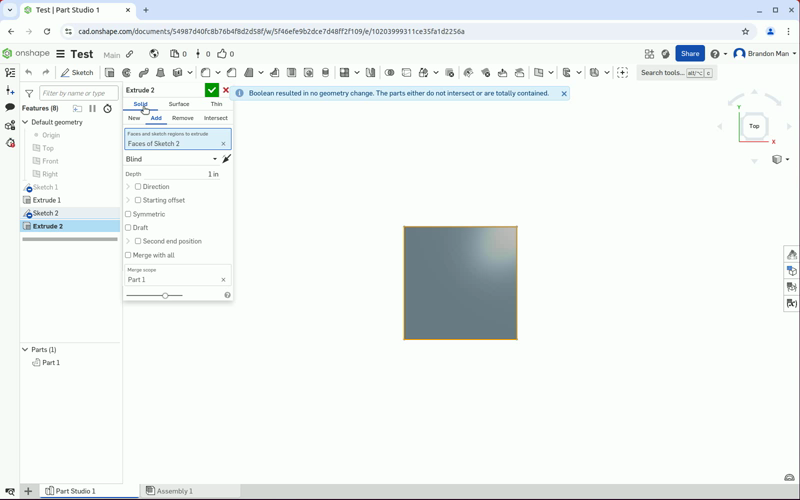
click(143, 106)
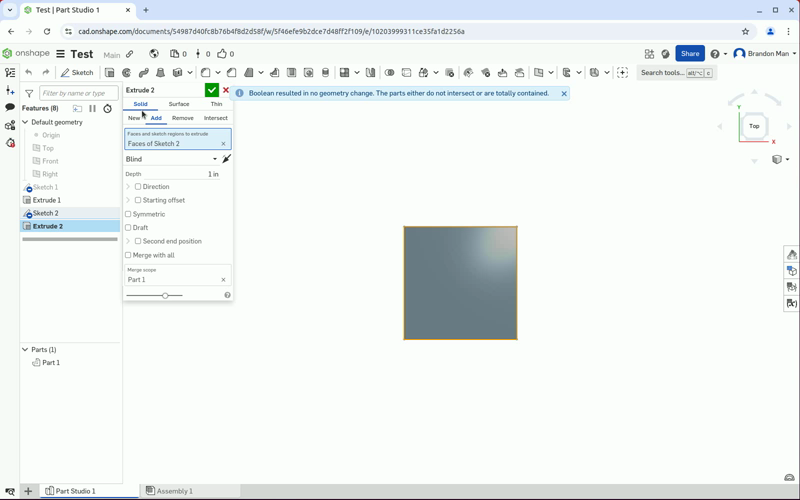
mouse_move(137, 120)
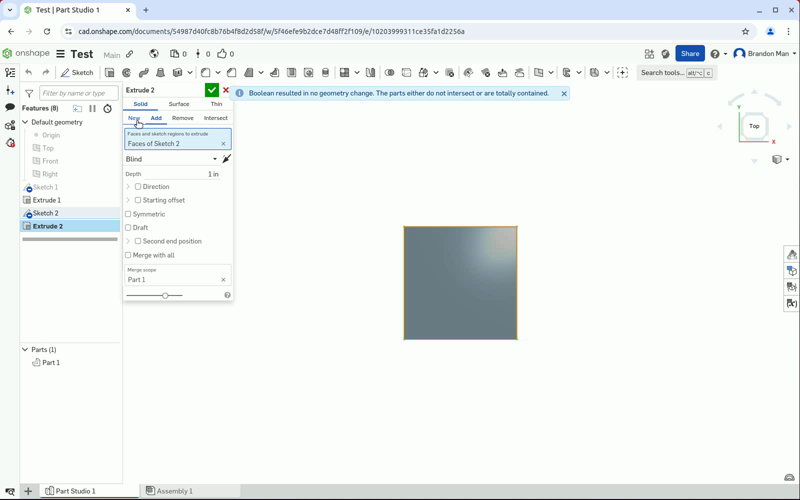
click(137, 120)
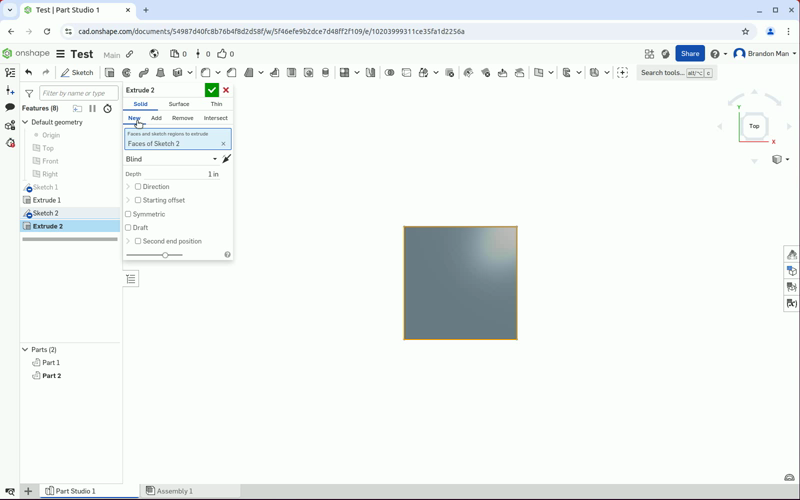
key(tab, 4)
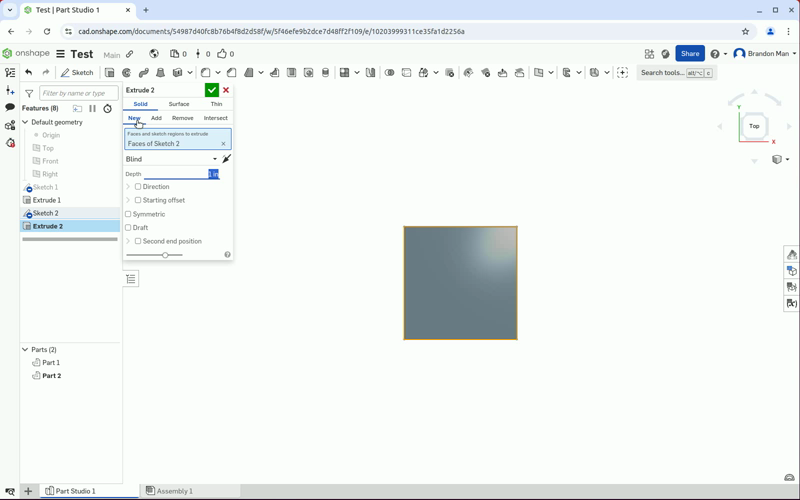
text(23.108)
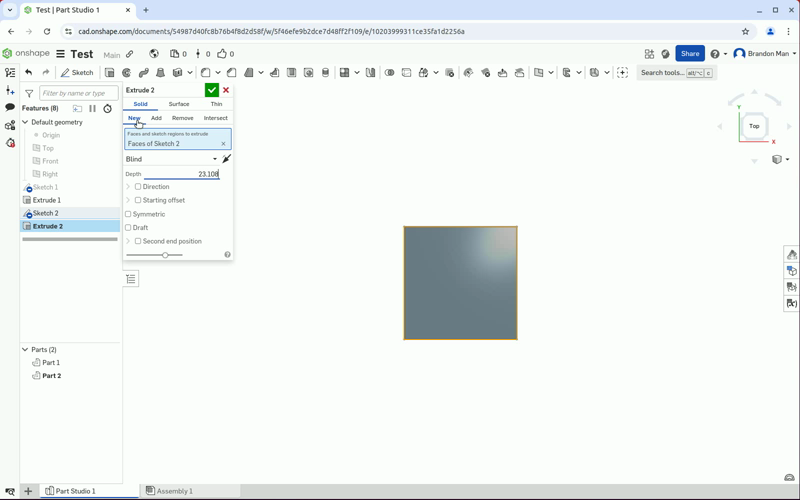
key(enter)
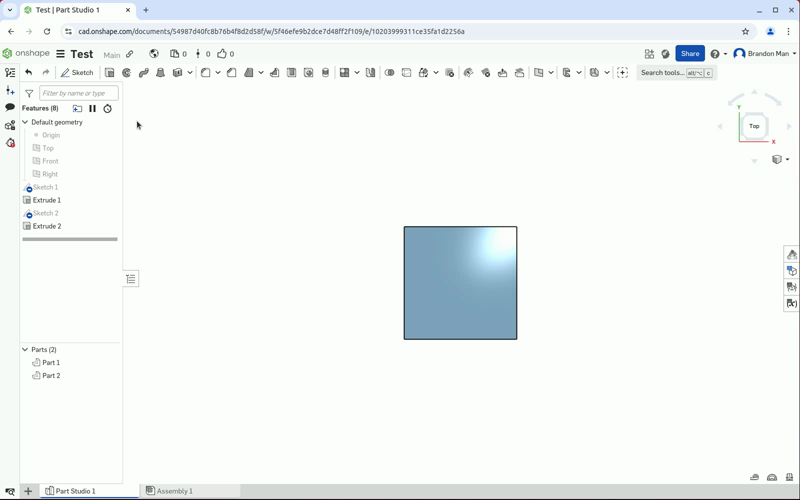
key(shift+h)
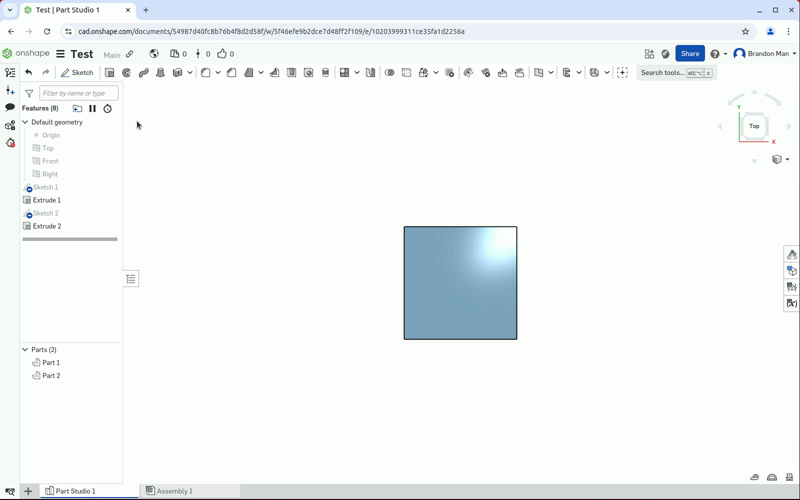
key(shift+h)
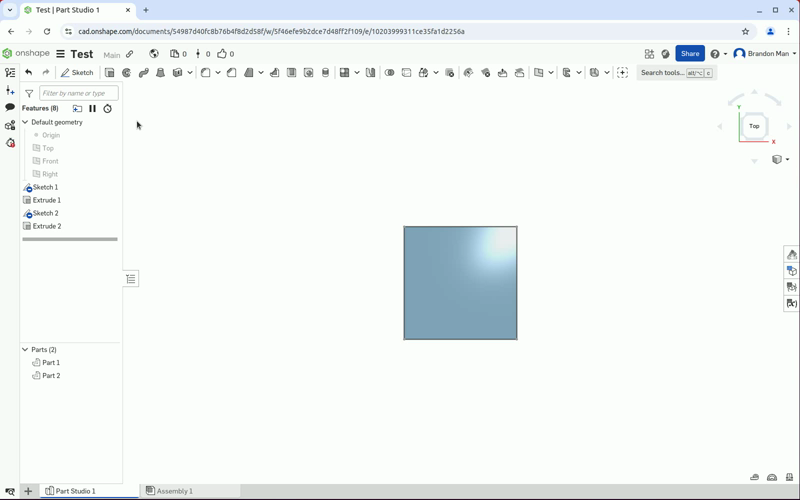
key(shift+7)
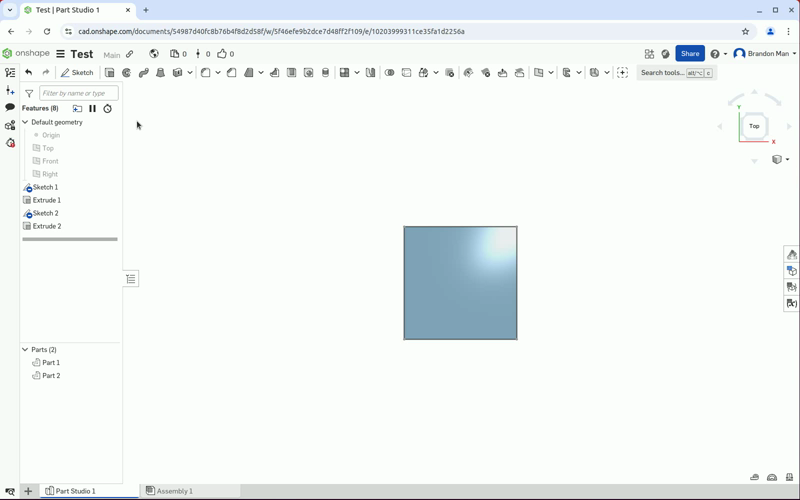
key(up, 3)
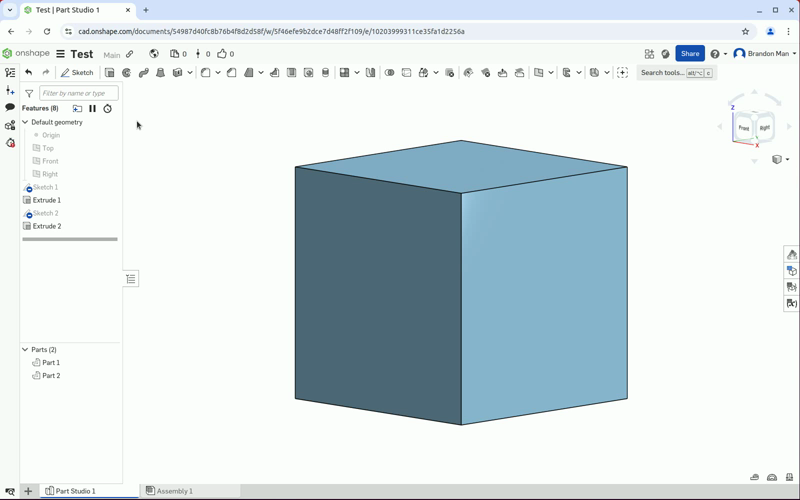
key(left, 3)
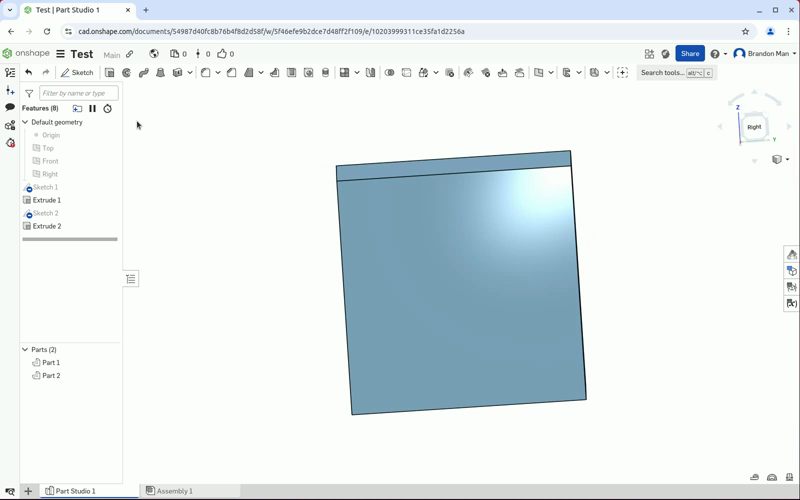
key(right, 3)
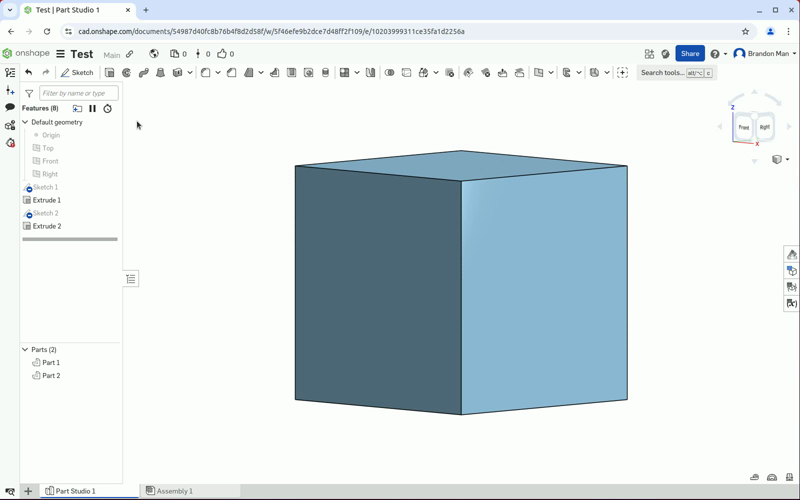
key(down, 3)
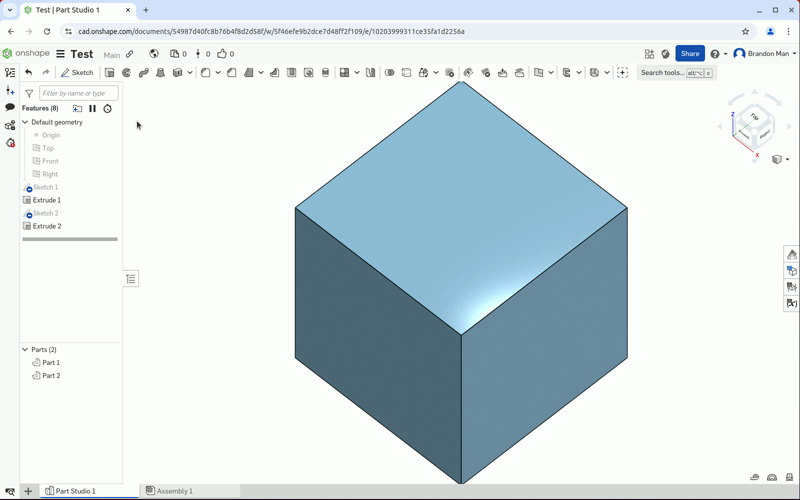
mouse_move(73, 189)
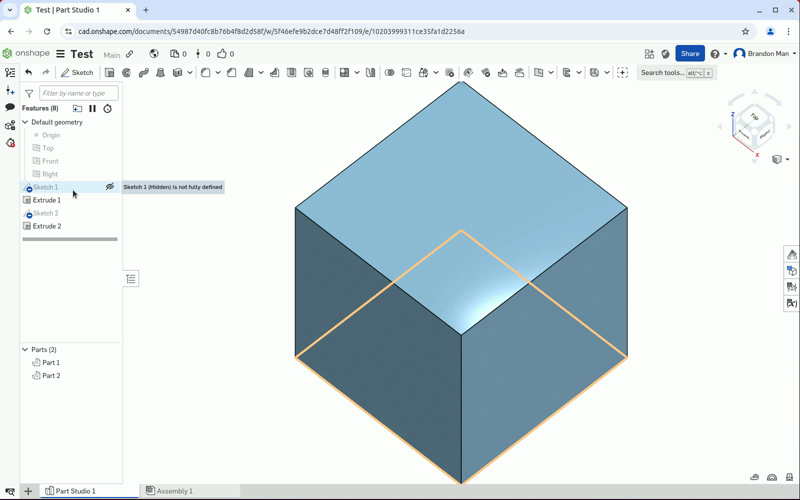
click(73, 189)